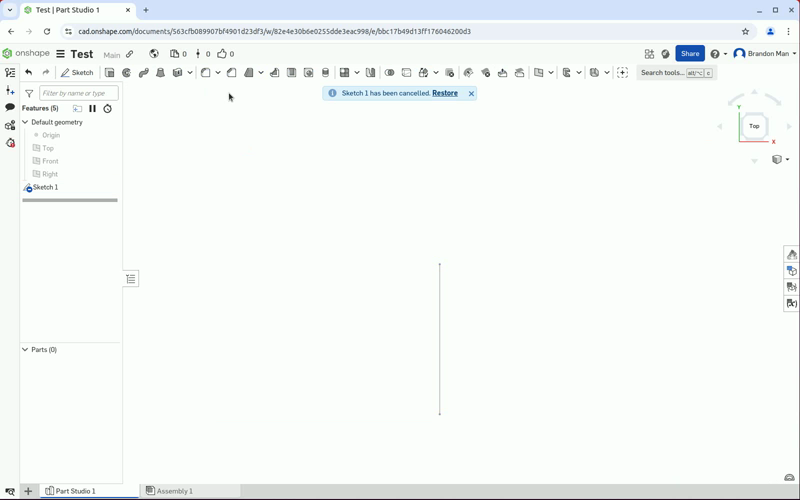
key(shift+h)
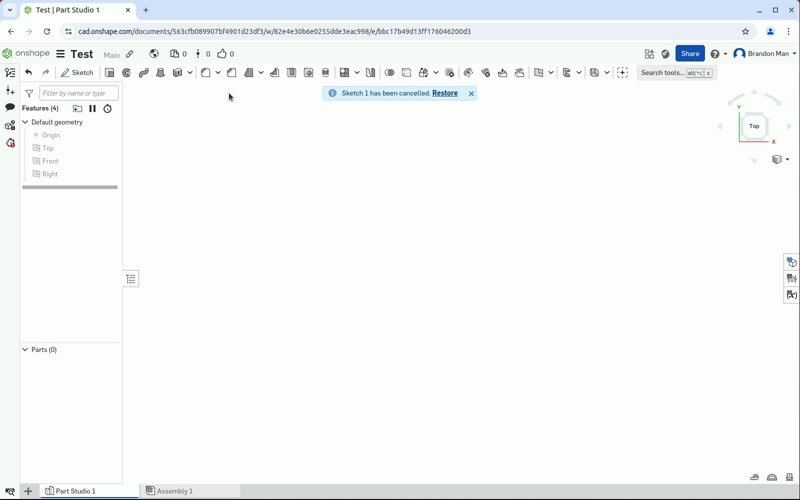
mouse_move(73, 352)
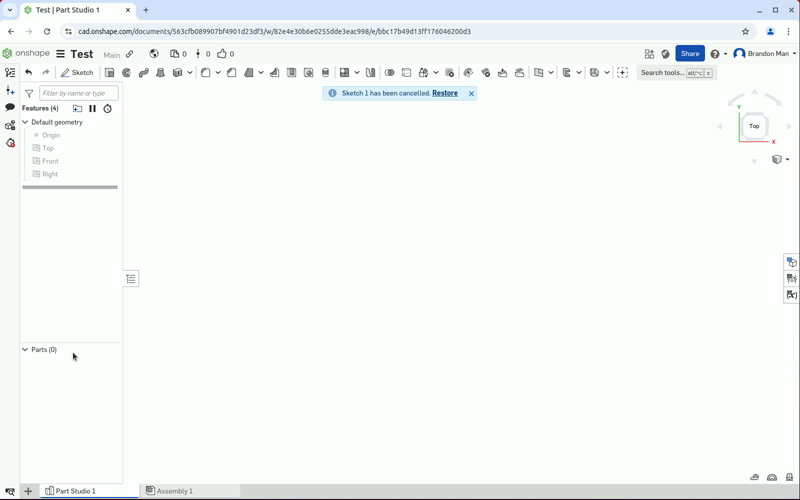
key(y)
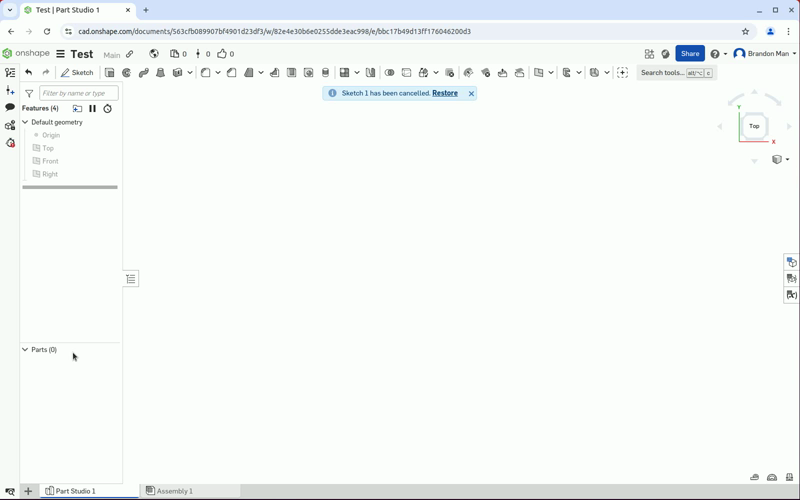
key(shift+p)
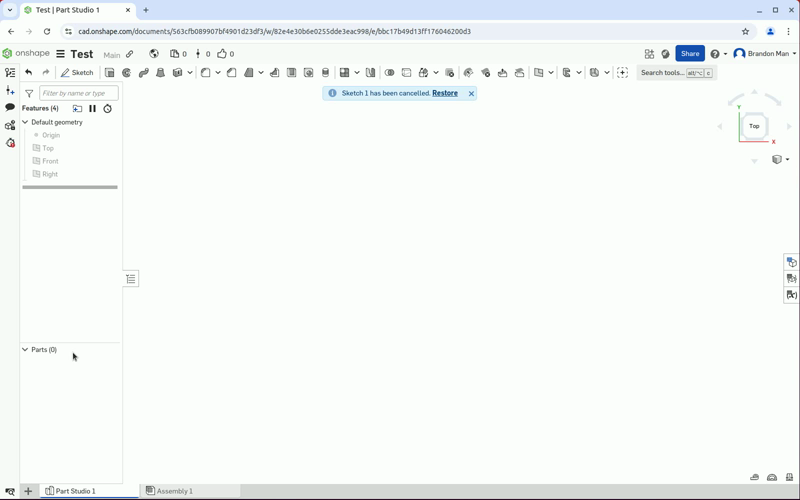
key(space)
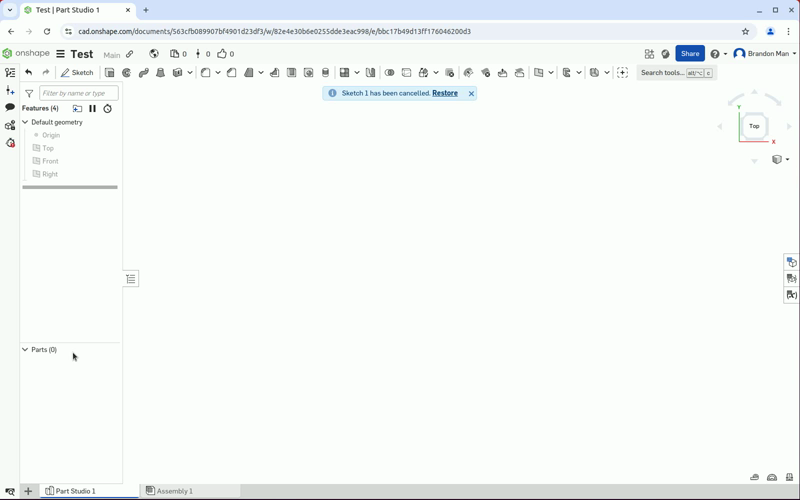
key_down(shift)
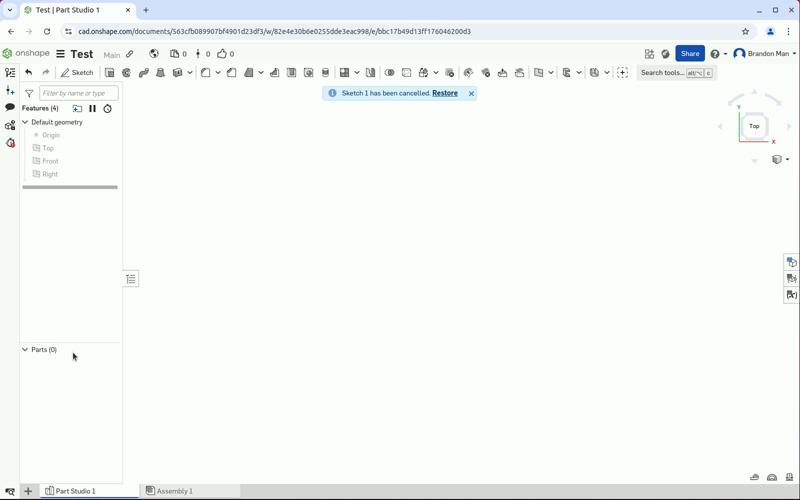
key(up)
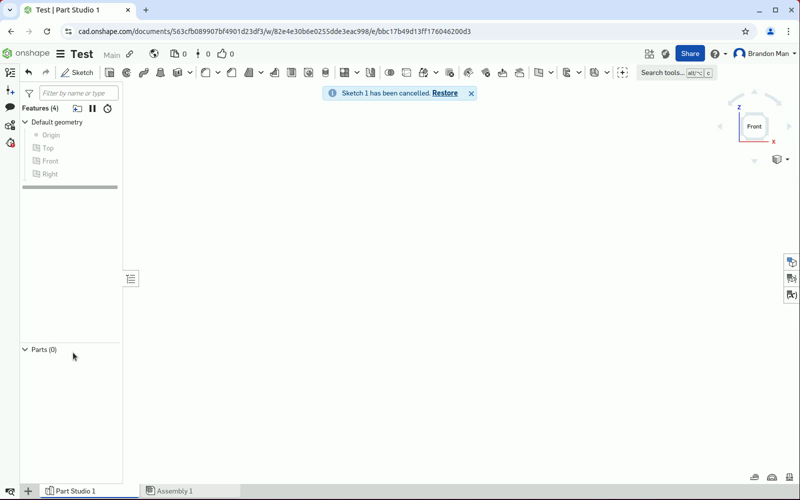
key_up(shift)
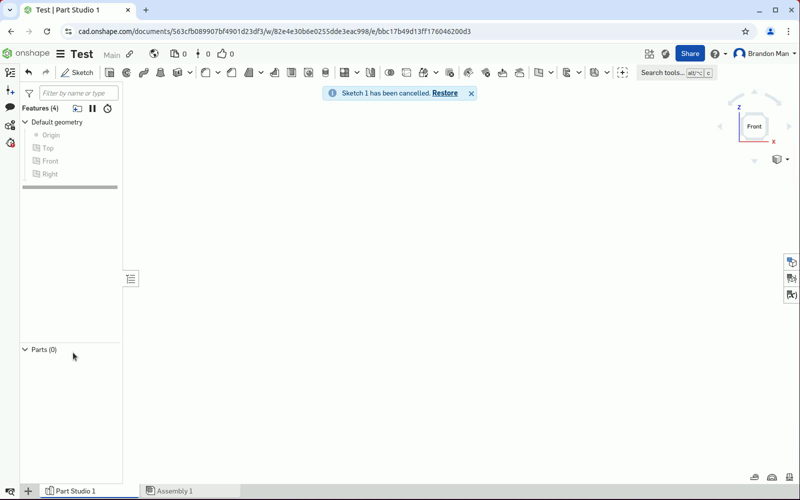
mouse_move(73, 352)
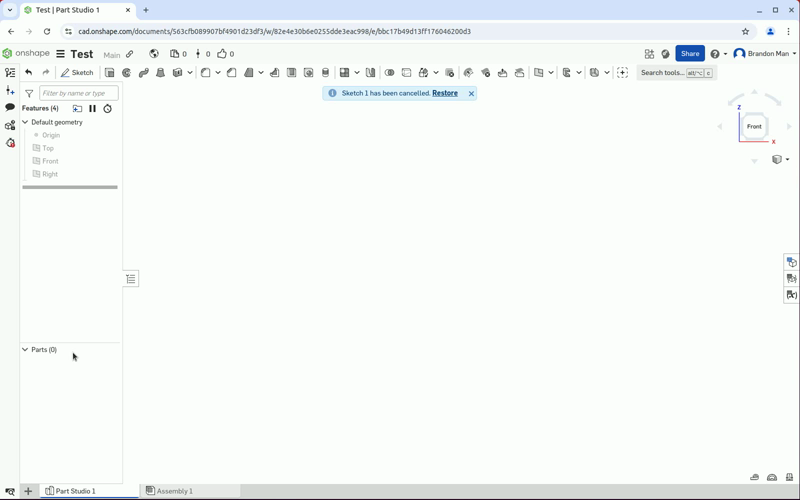
key(shift+y)
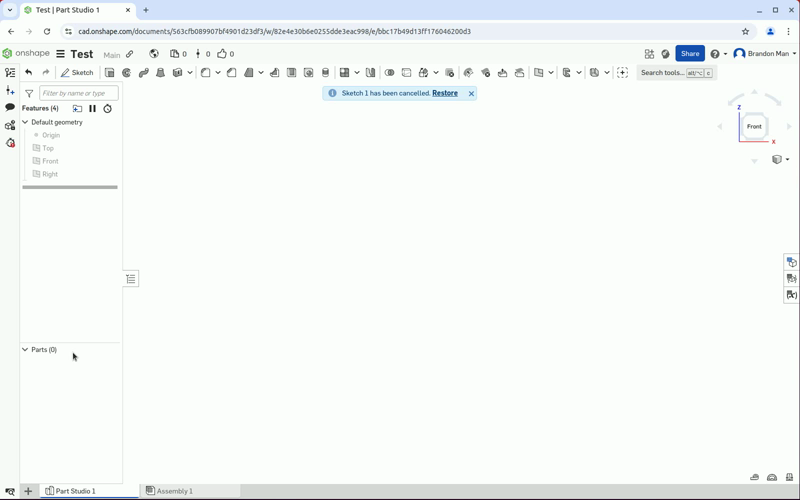
key(shift+s)
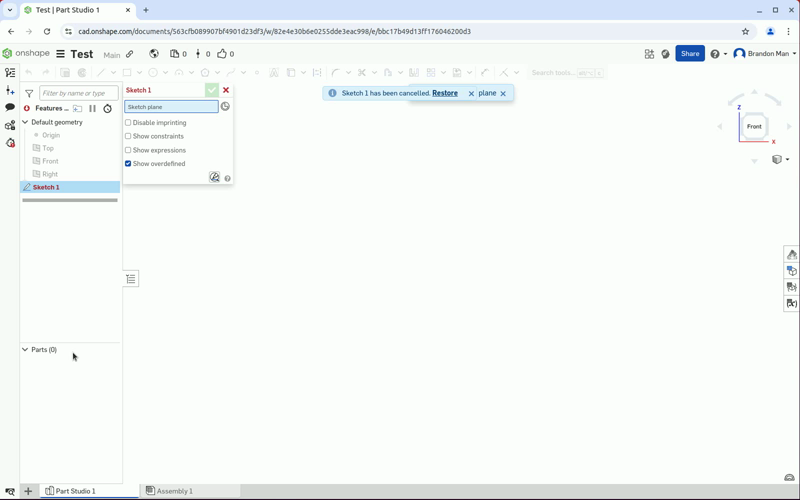
mouse_move(73, 163)
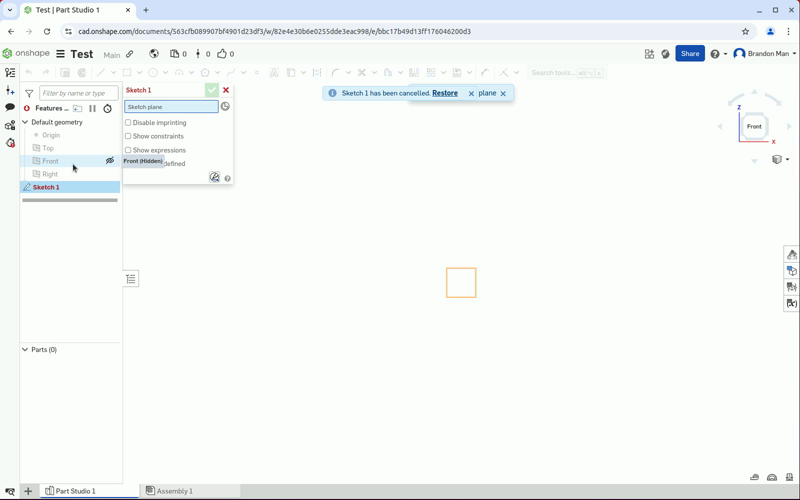
click(73, 163)
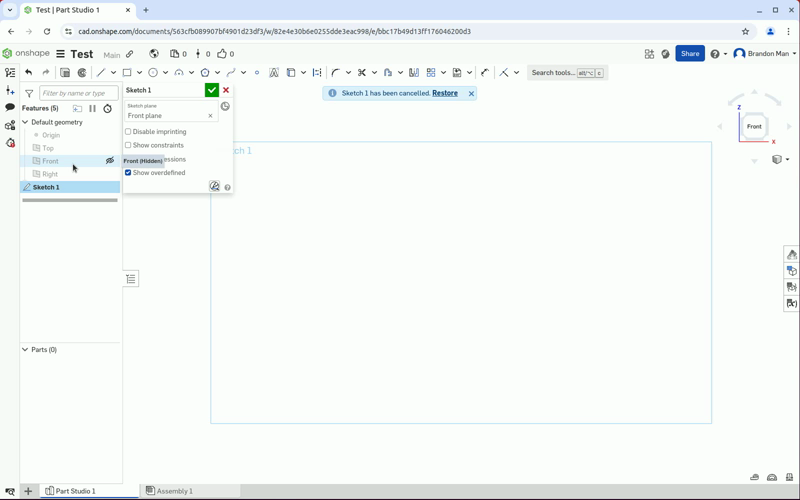
mouse_move(73, 352)
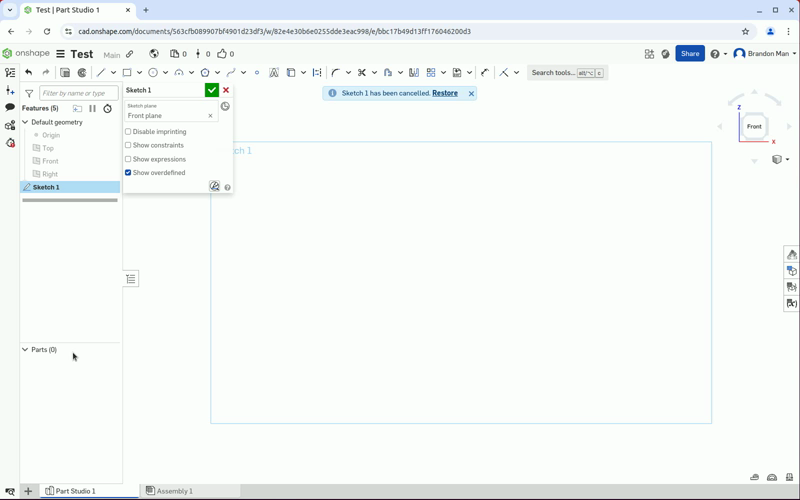
key(y)
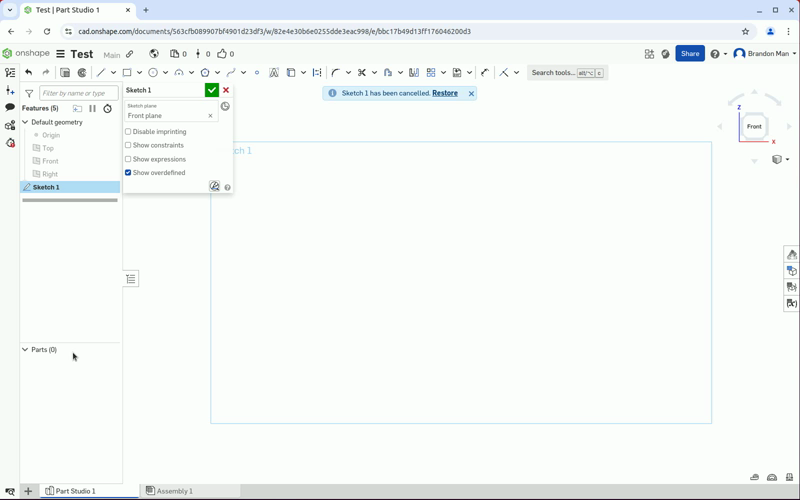
key(l)
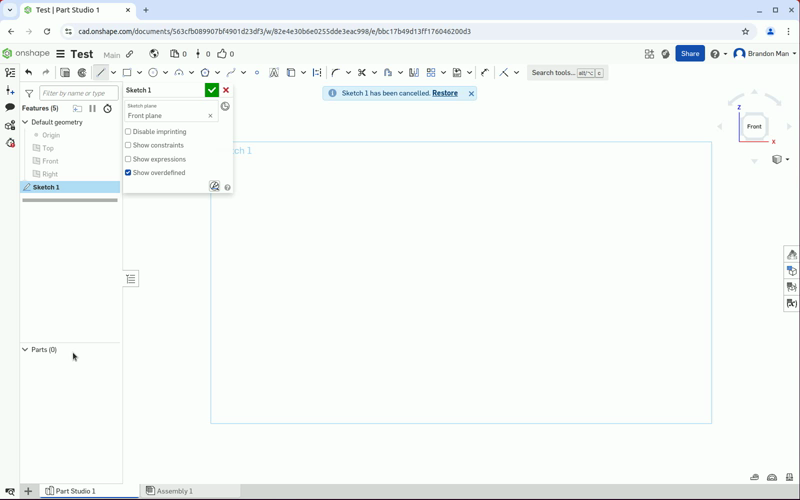
key_down(shift)
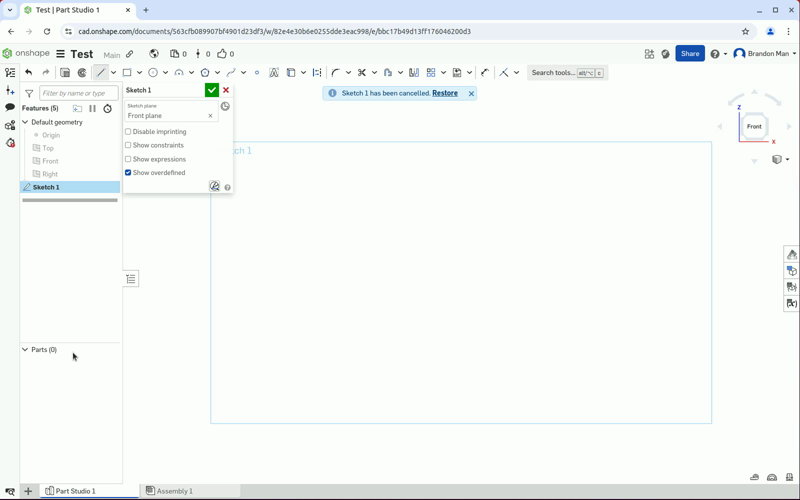
mouse_move(460, 282)
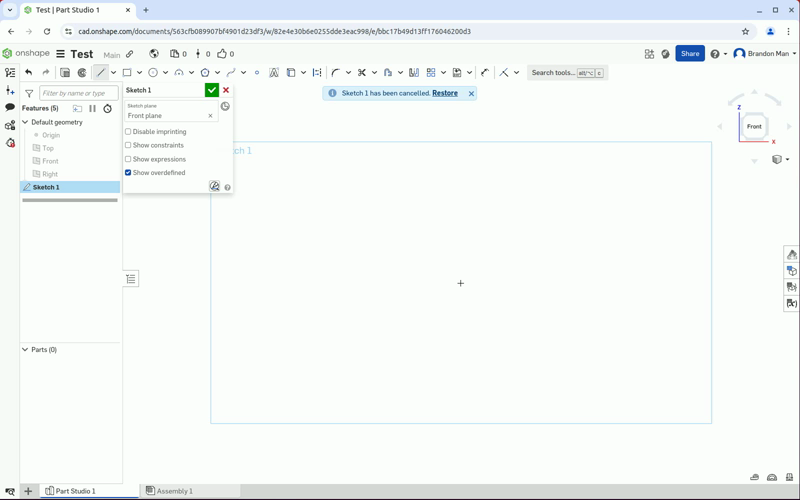
click(460, 282)
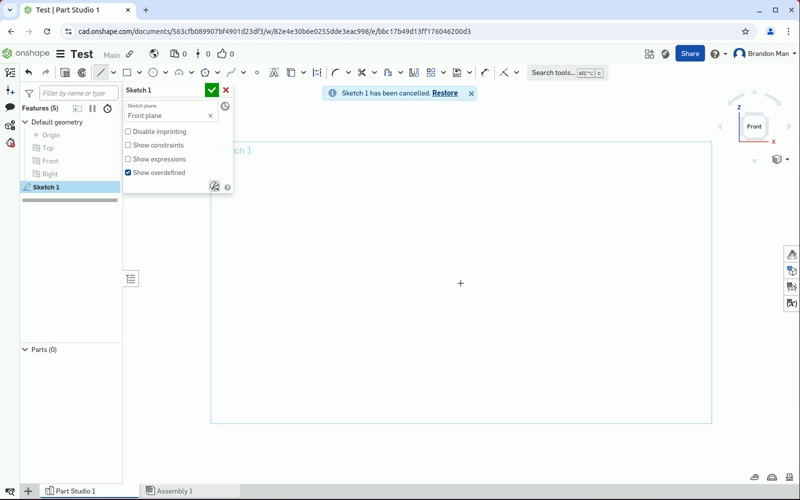
key_up(shift)
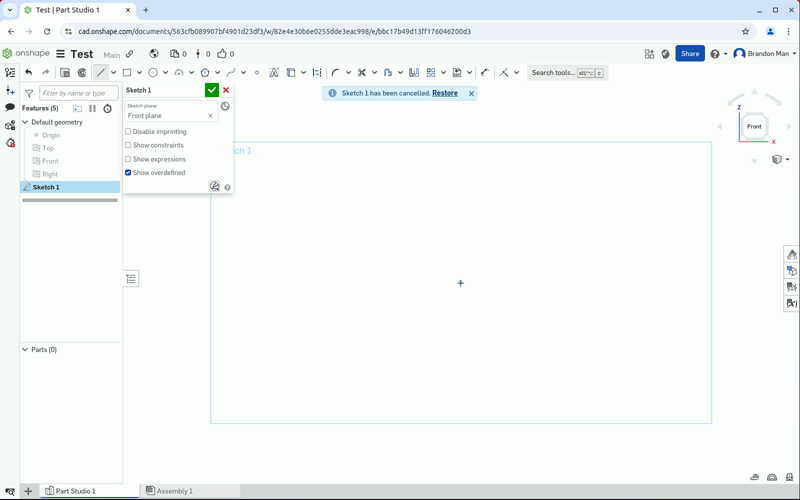
key_down(shift)
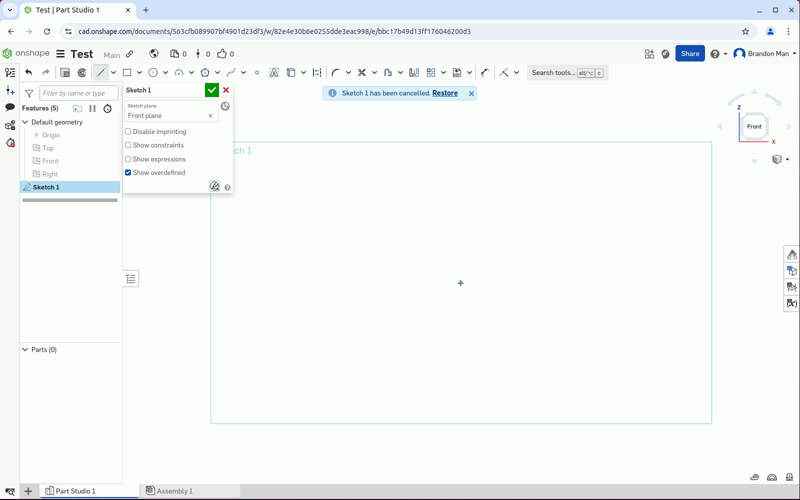
mouse_move(573, 282)
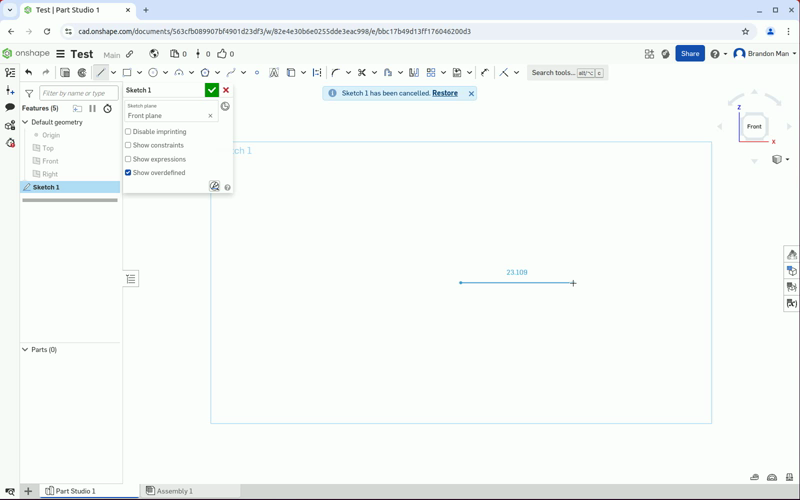
click(573, 282)
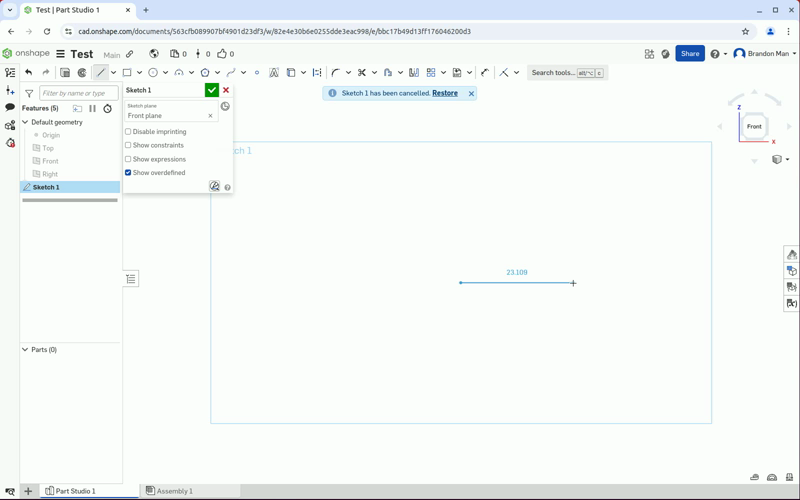
key_up(shift)
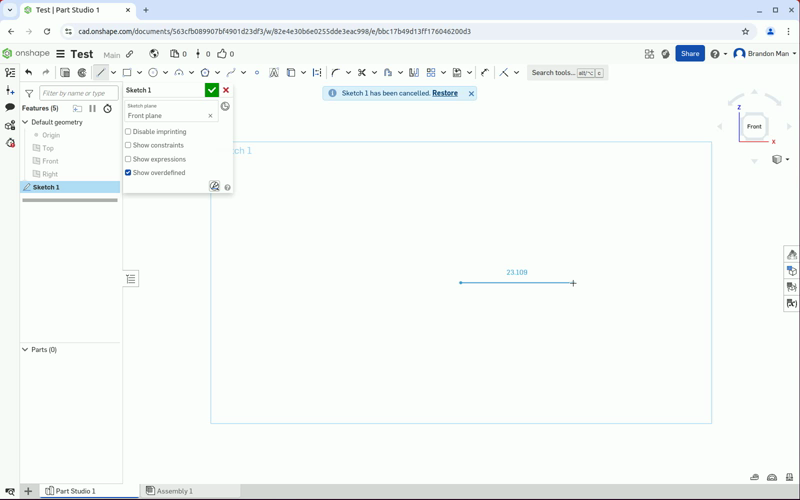
key_down(shift)
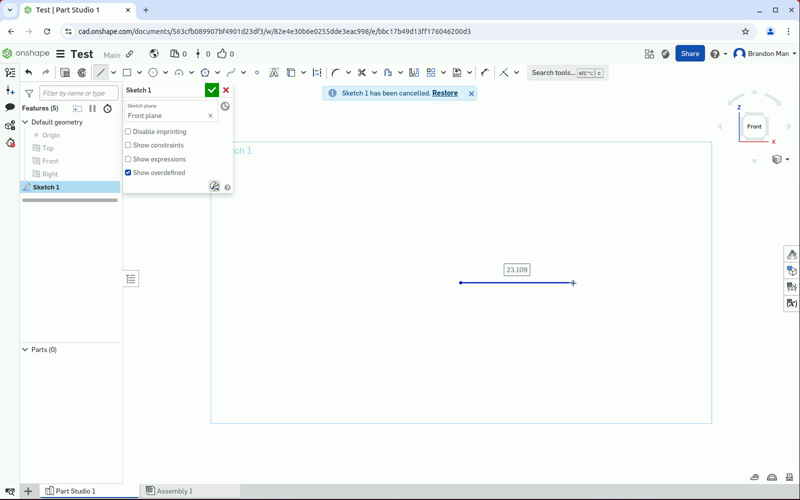
mouse_move(589, 282)
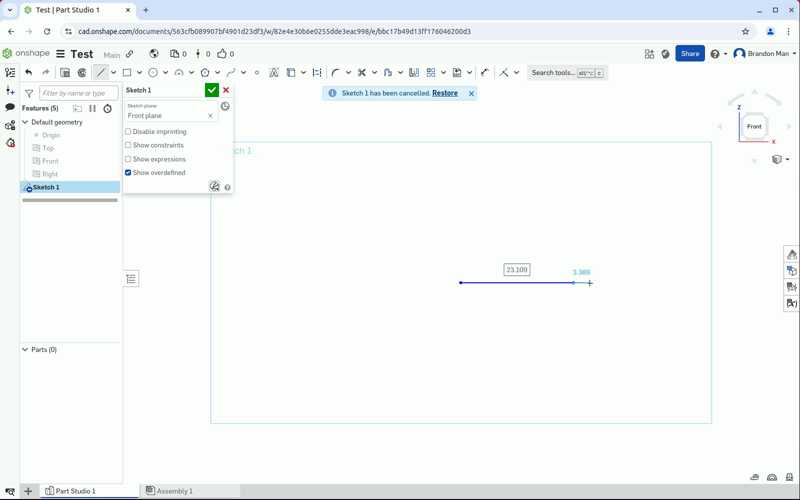
mouse_move(573, 275)
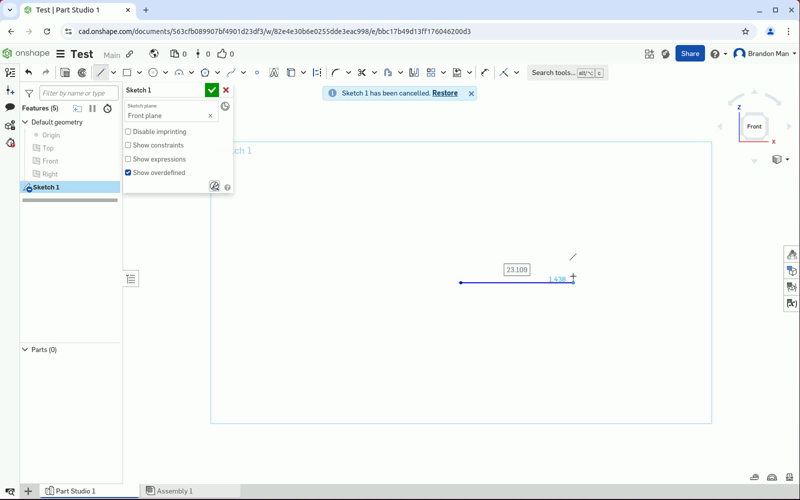
scroll(6)
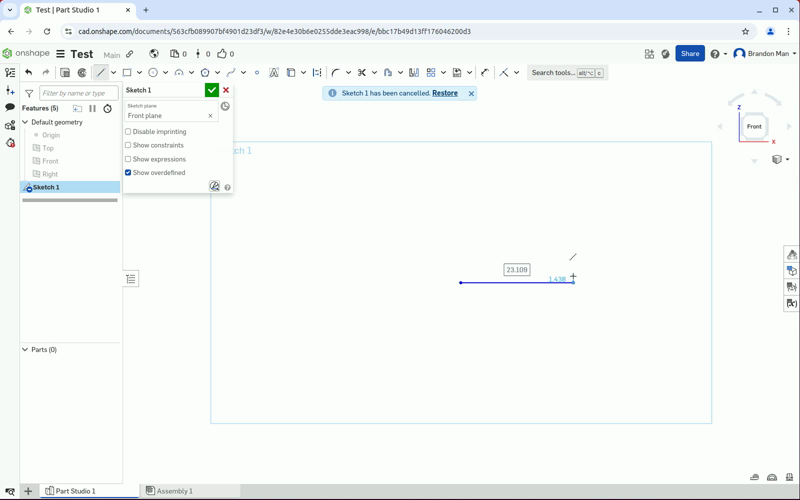
scroll(6)
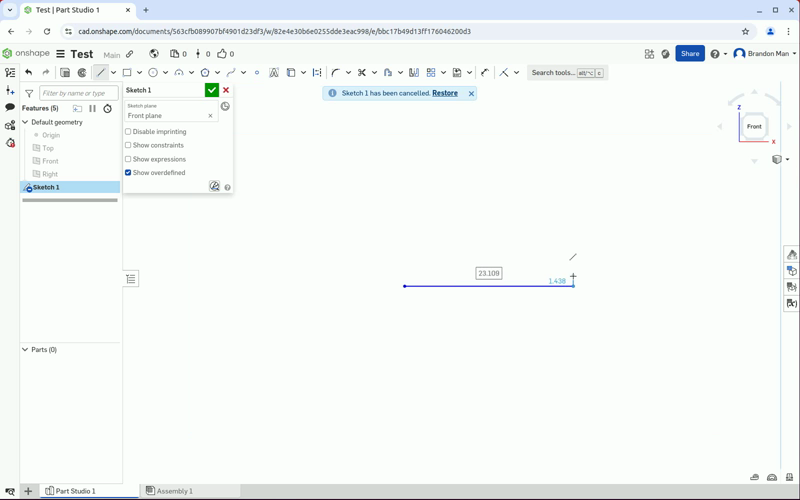
scroll(6)
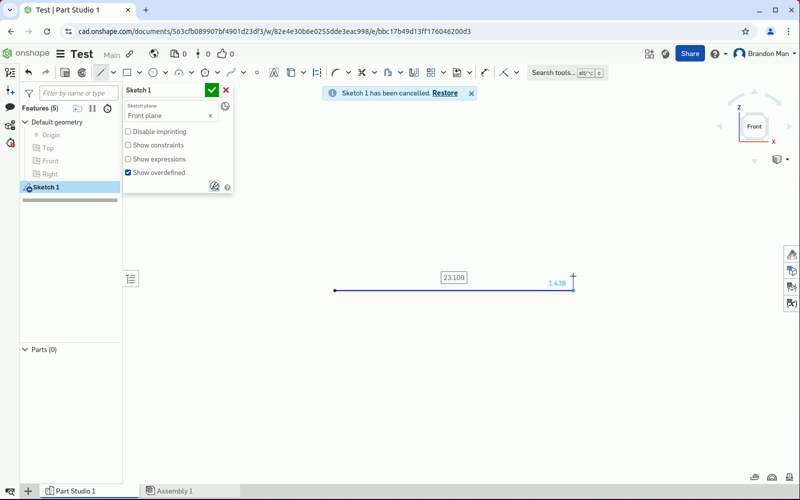
scroll(6)
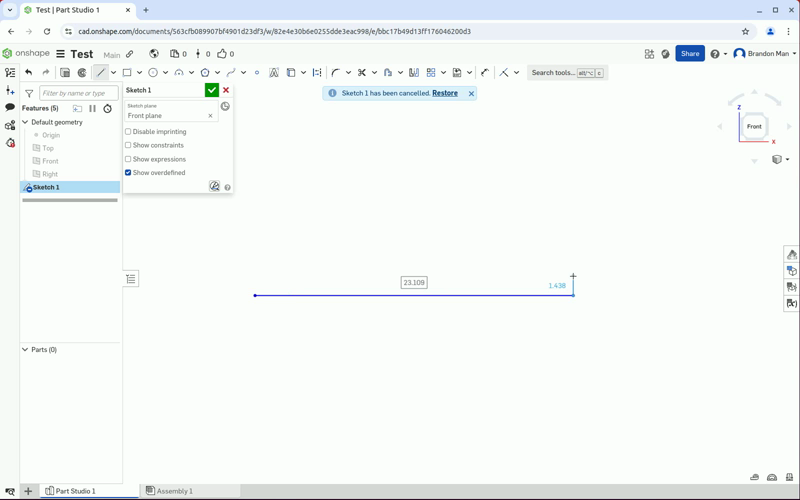
scroll(6)
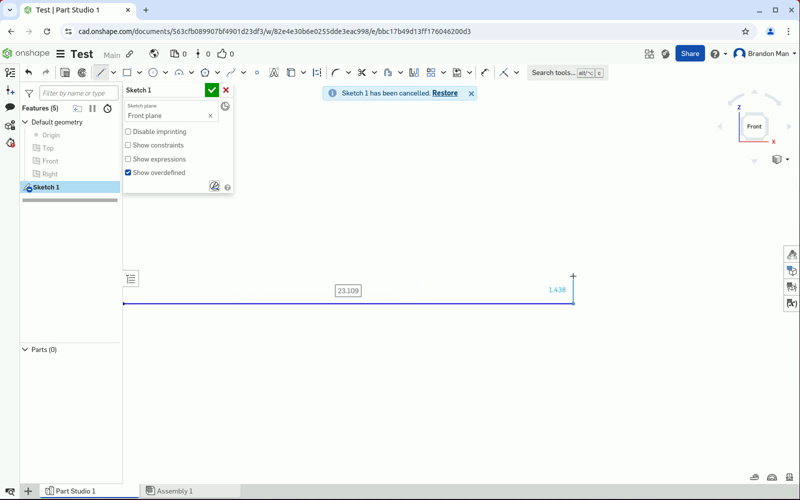
scroll(6)
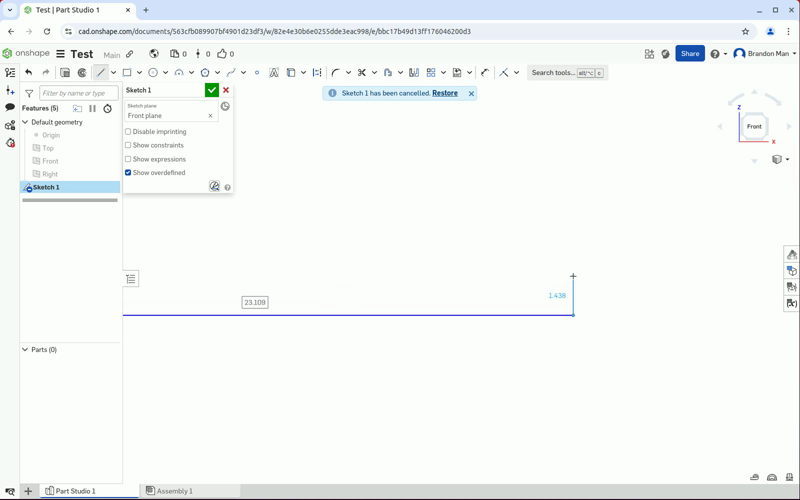
scroll(6)
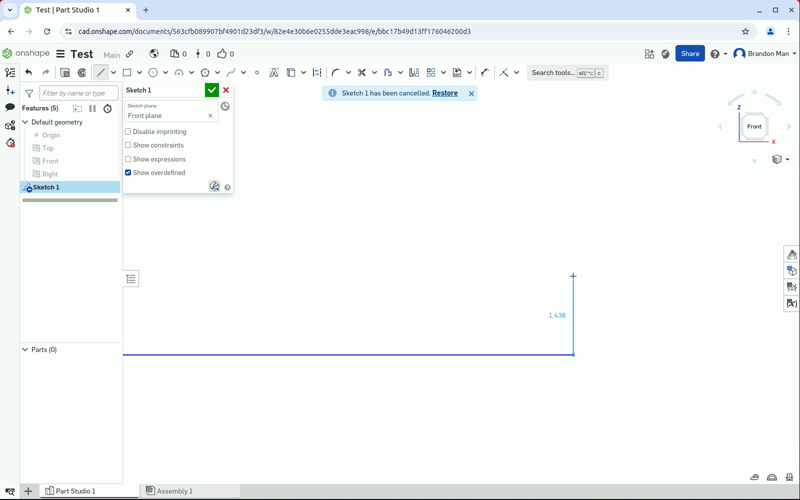
click(573, 275)
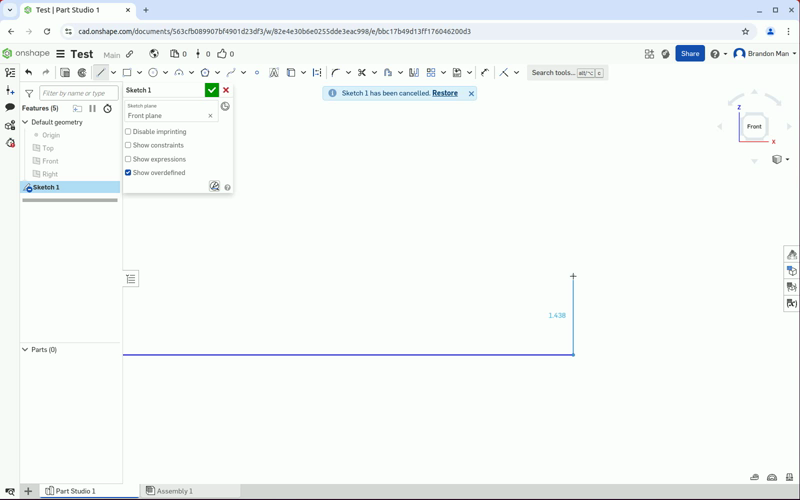
scroll(-6)
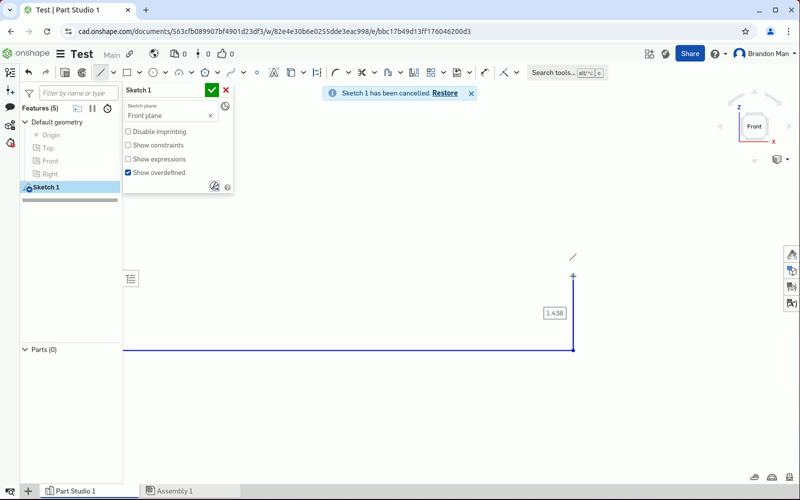
scroll(-6)
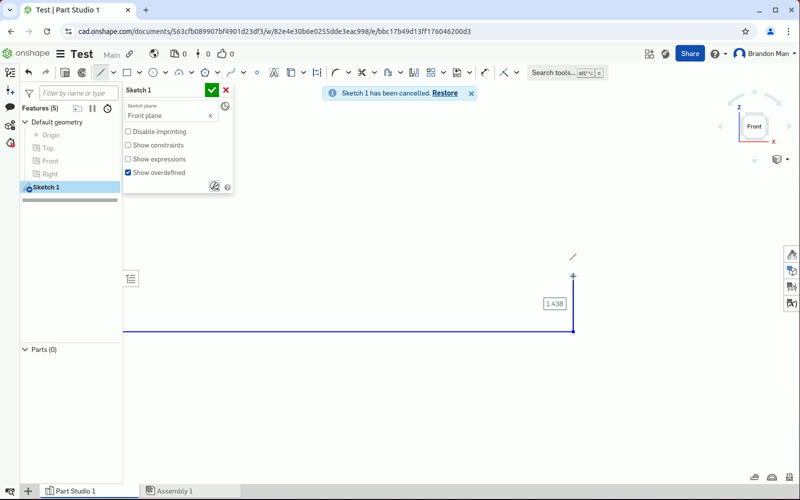
scroll(-6)
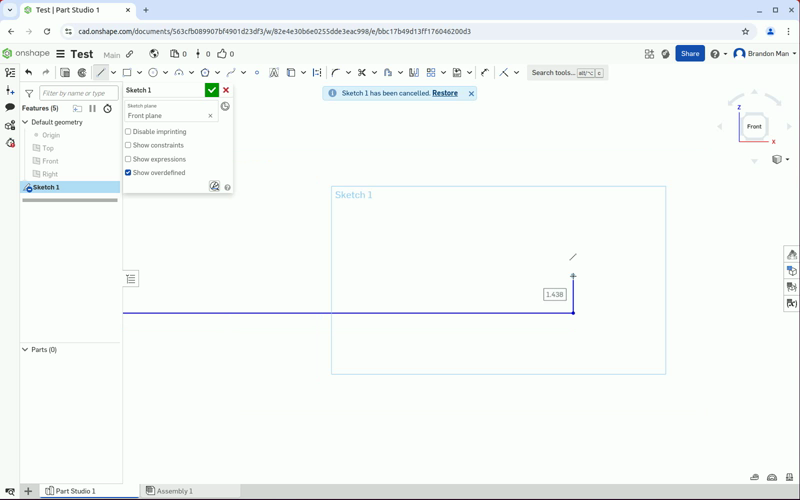
scroll(-6)
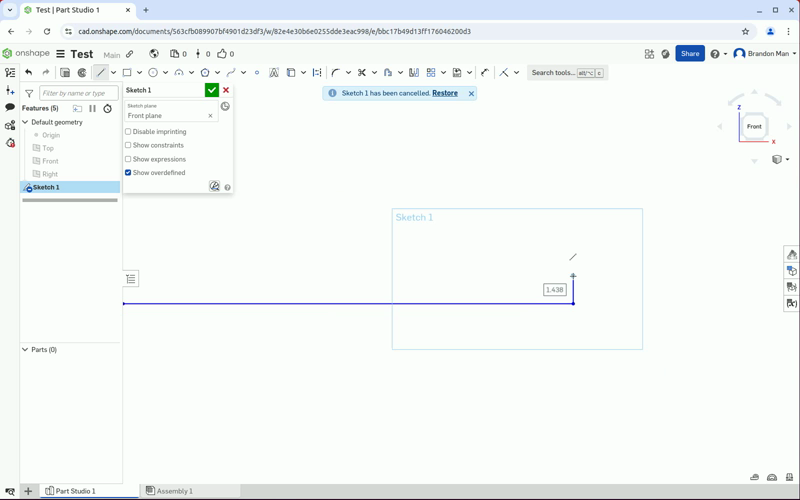
scroll(-6)
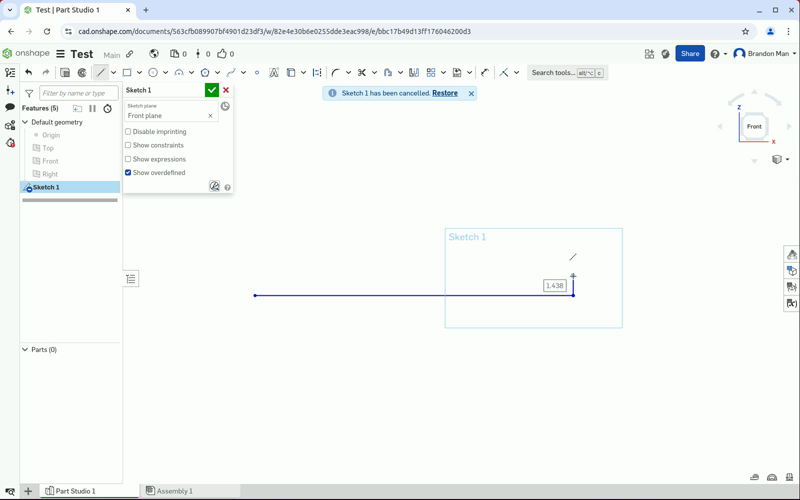
scroll(-6)
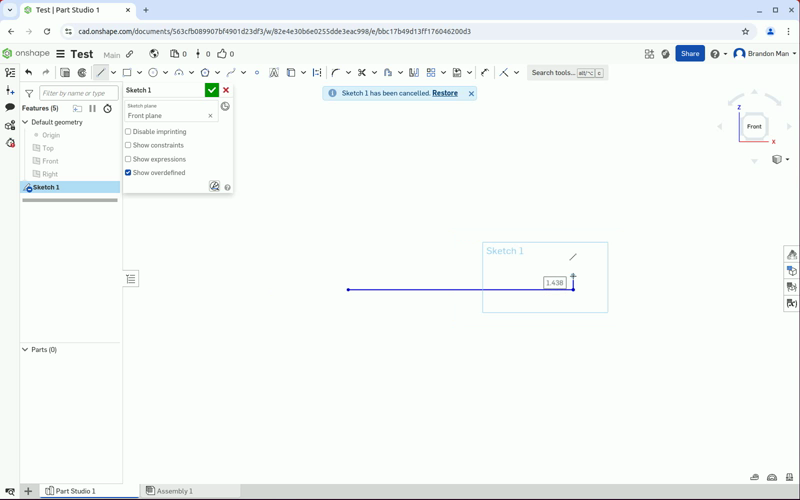
scroll(-6)
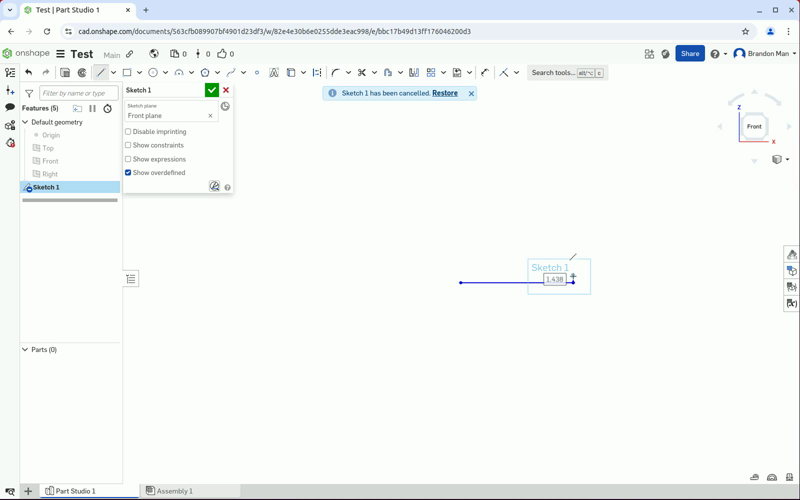
key_up(shift)
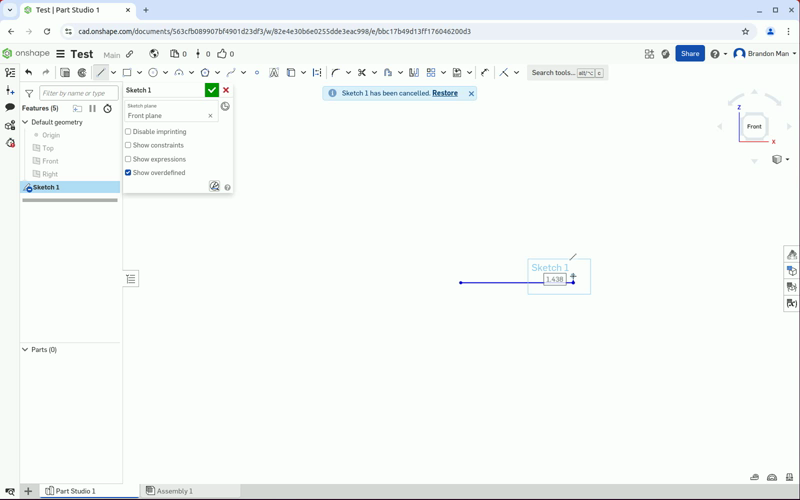
key_down(shift)
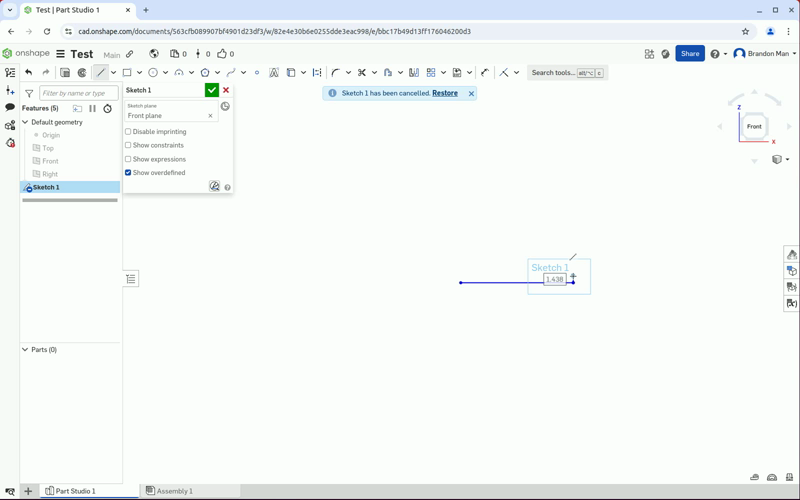
mouse_move(460, 275)
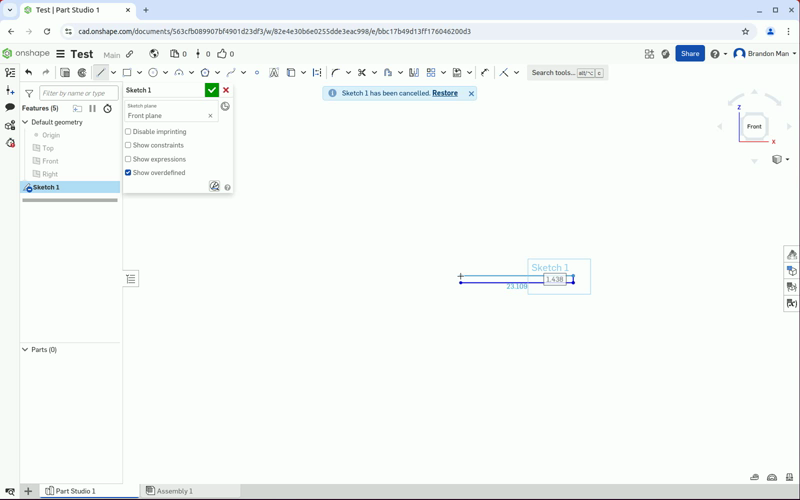
click(460, 275)
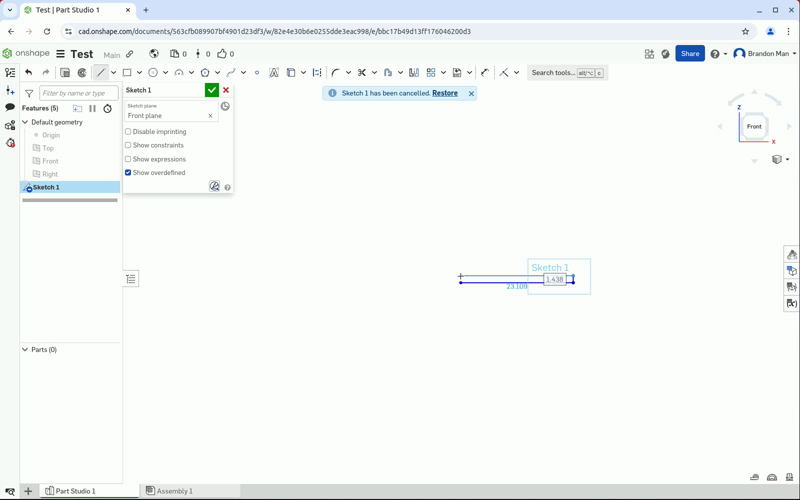
key_up(shift)
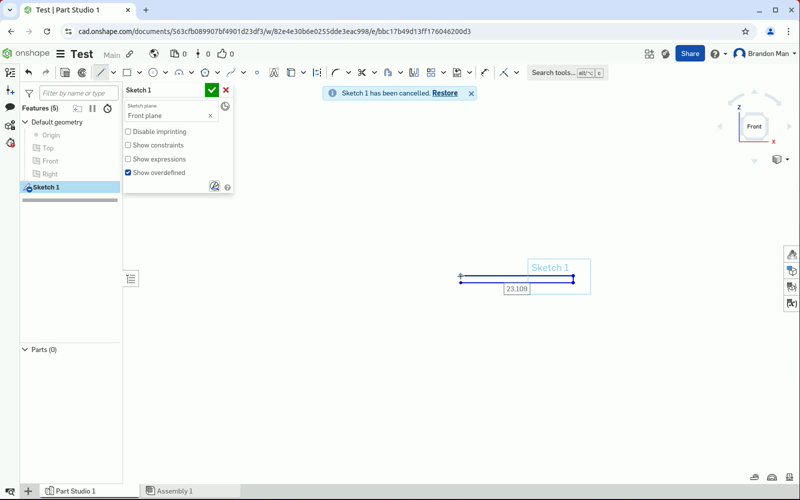
mouse_move(490, 275)
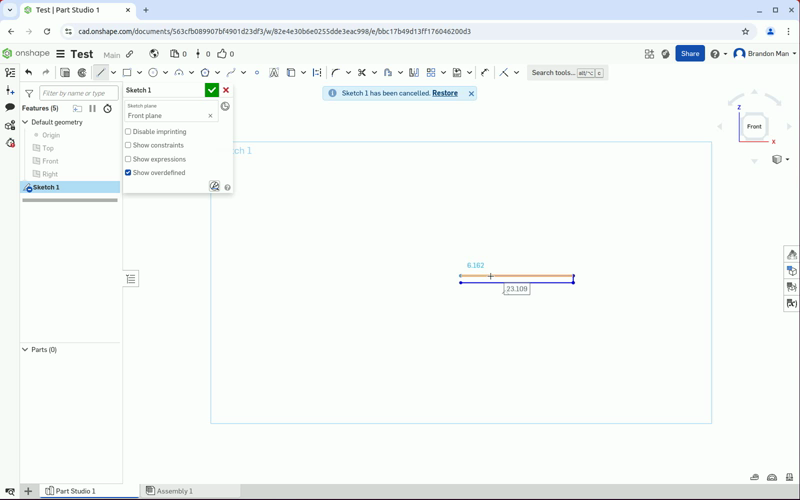
key_down(shift)
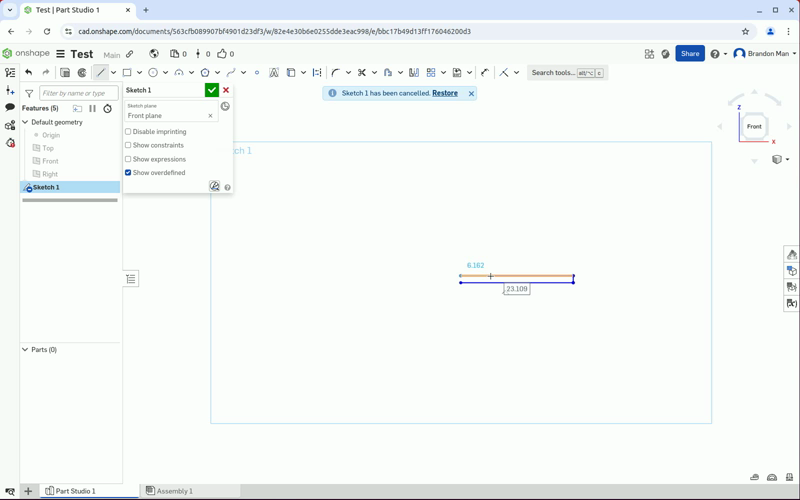
mouse_move(460, 282)
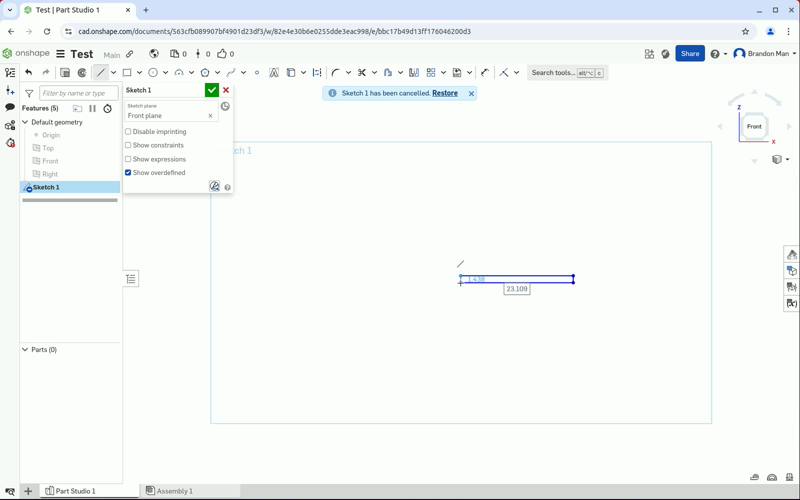
scroll(6)
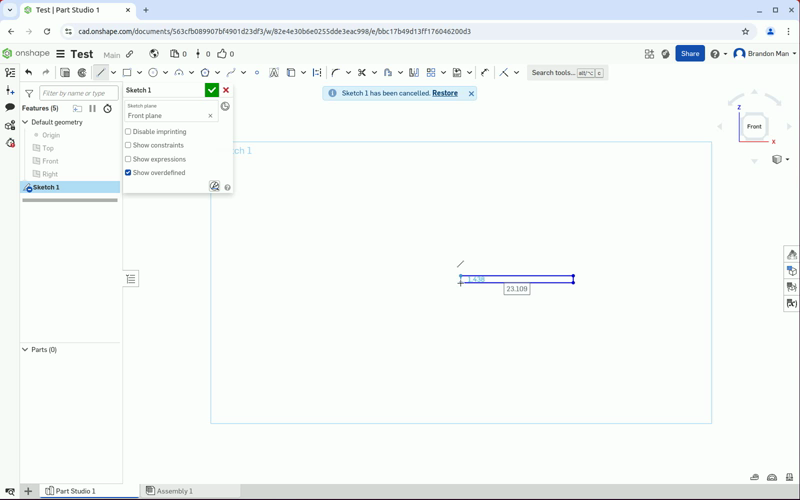
scroll(6)
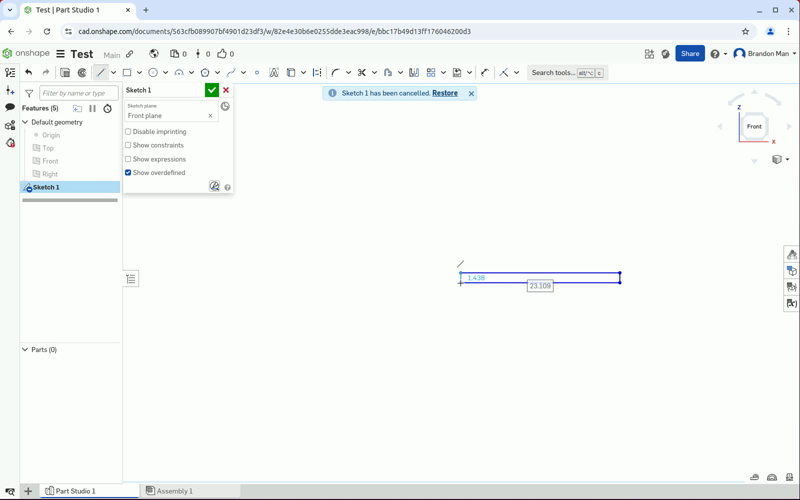
scroll(6)
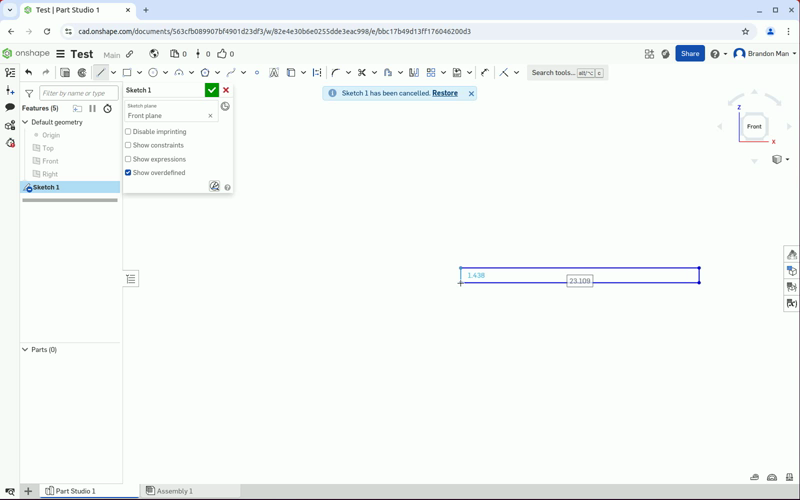
scroll(6)
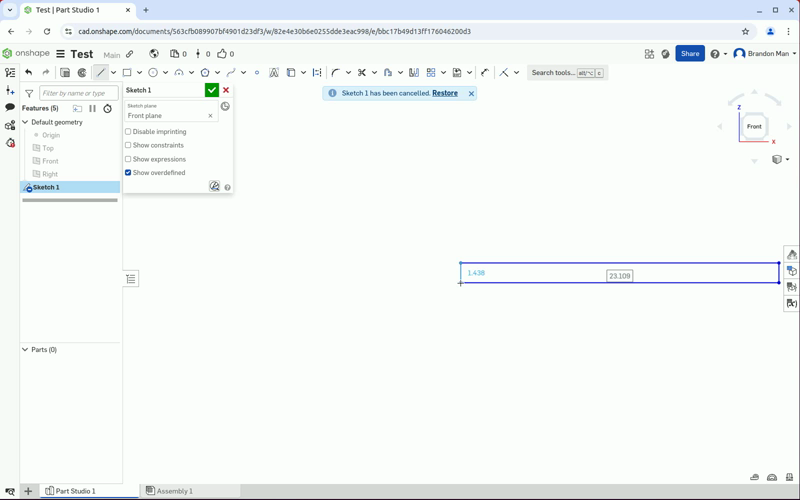
scroll(6)
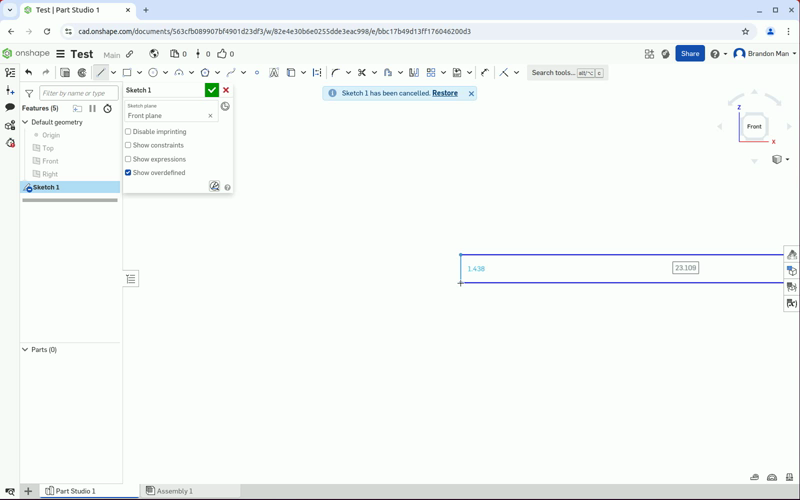
scroll(6)
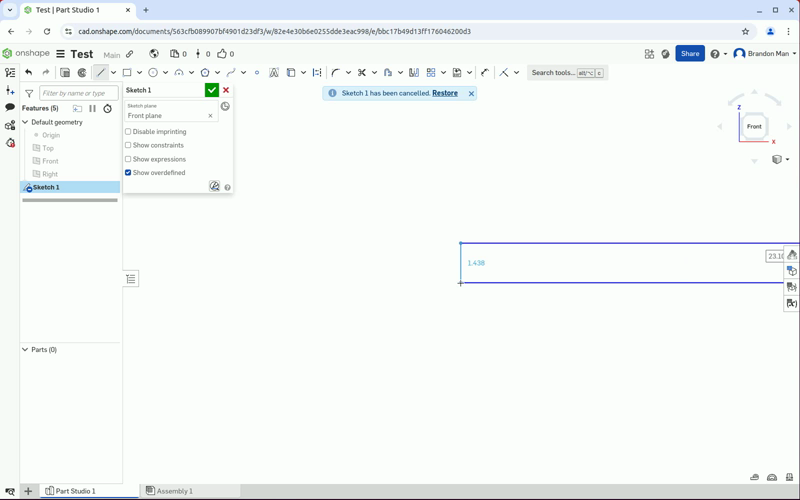
scroll(6)
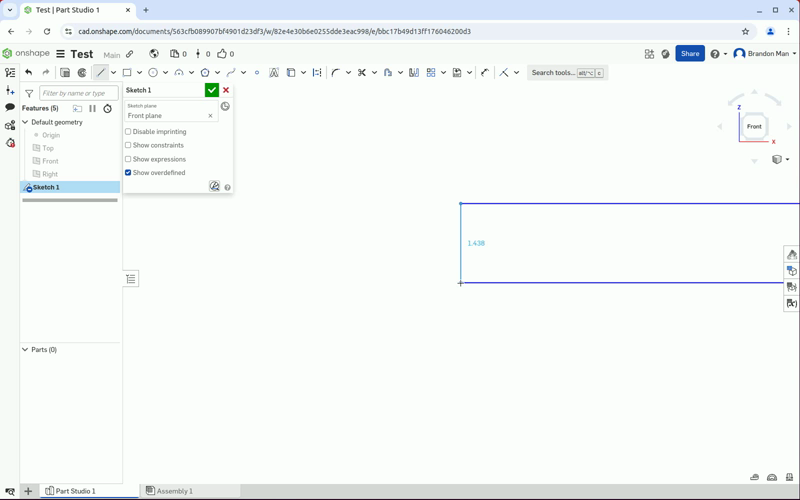
key_up(shift)
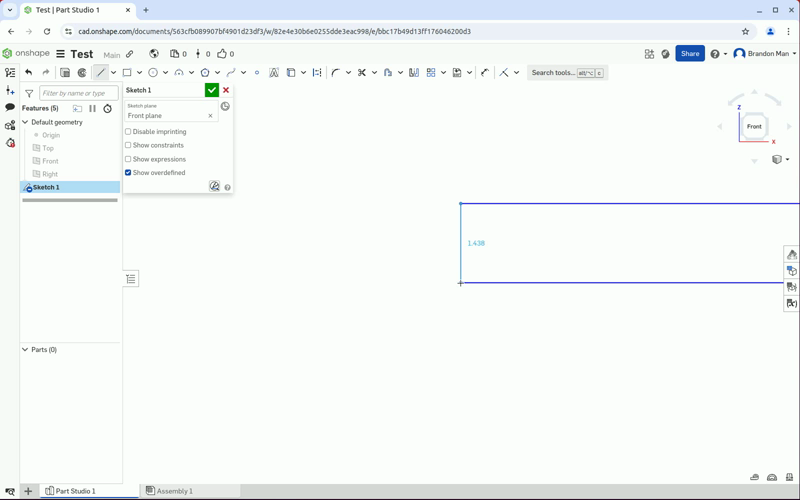
click(460, 282)
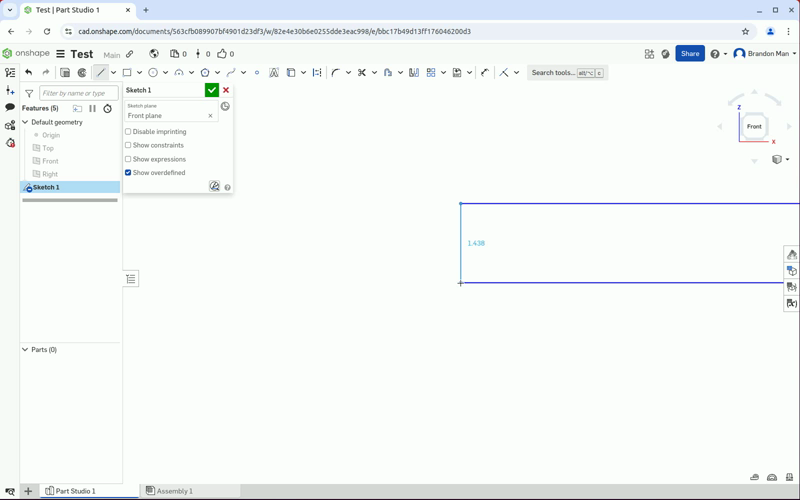
scroll(-6)
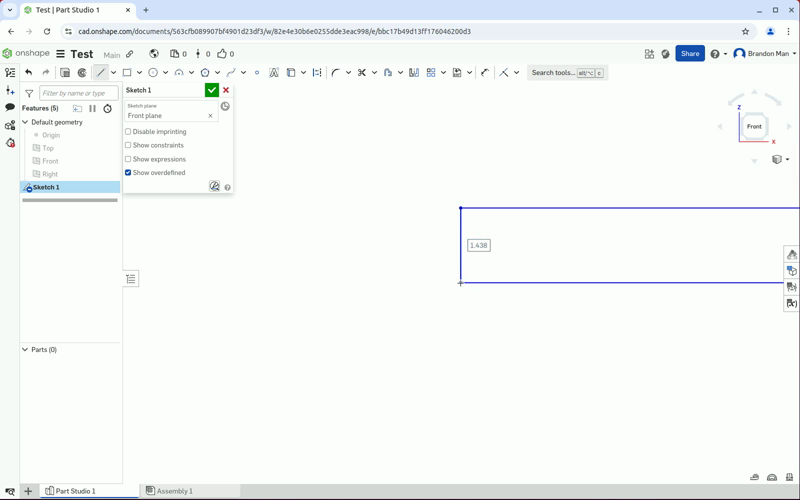
scroll(-6)
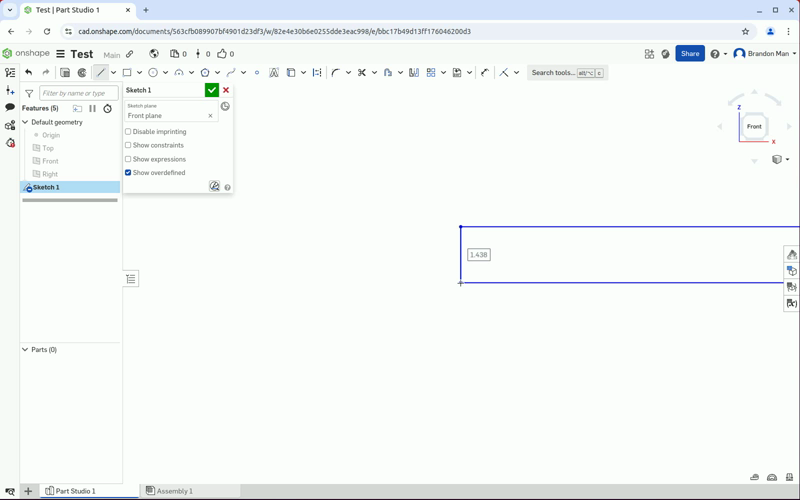
scroll(-6)
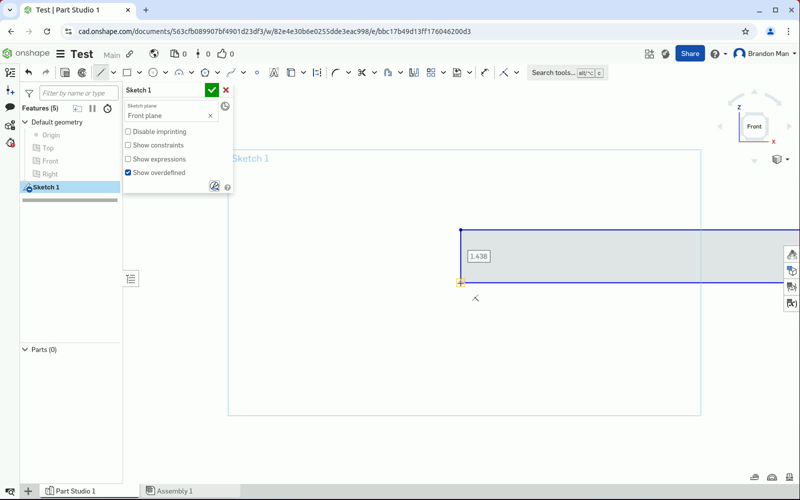
scroll(-6)
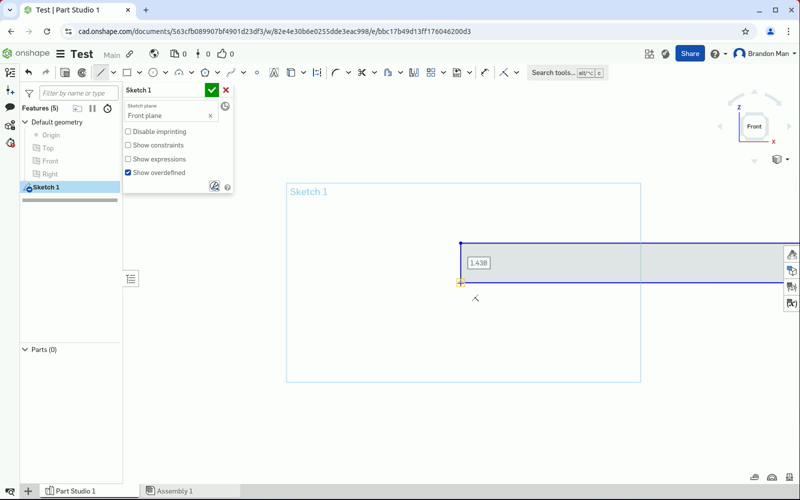
scroll(-6)
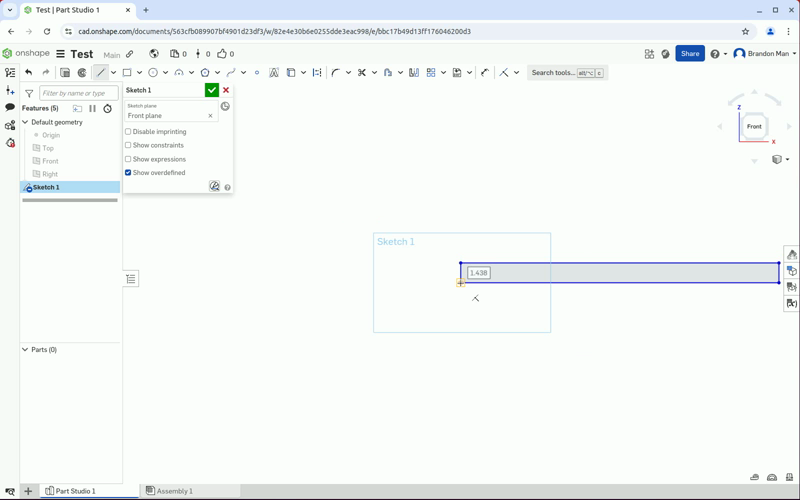
scroll(-6)
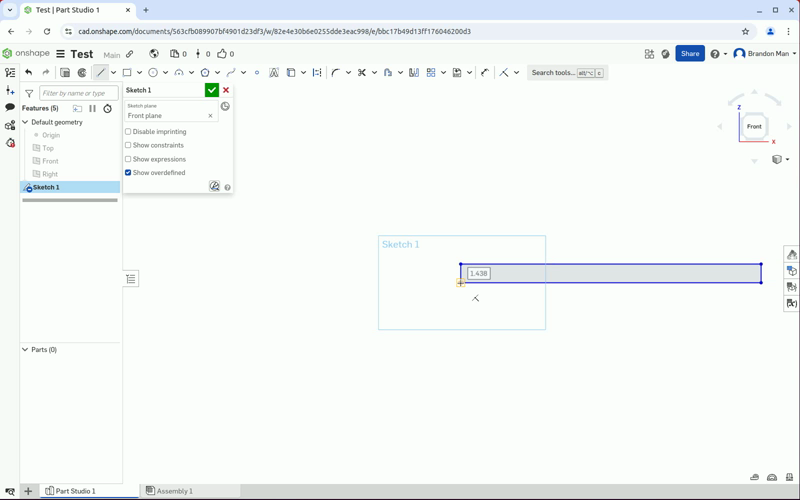
scroll(-6)
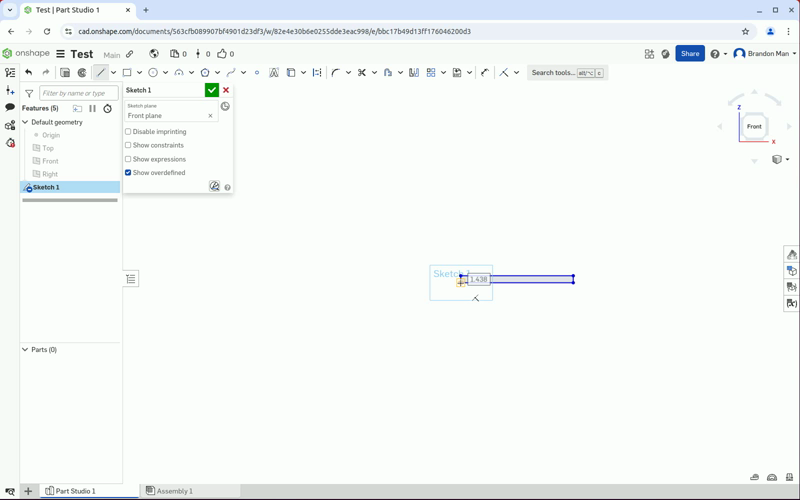
key(esc)
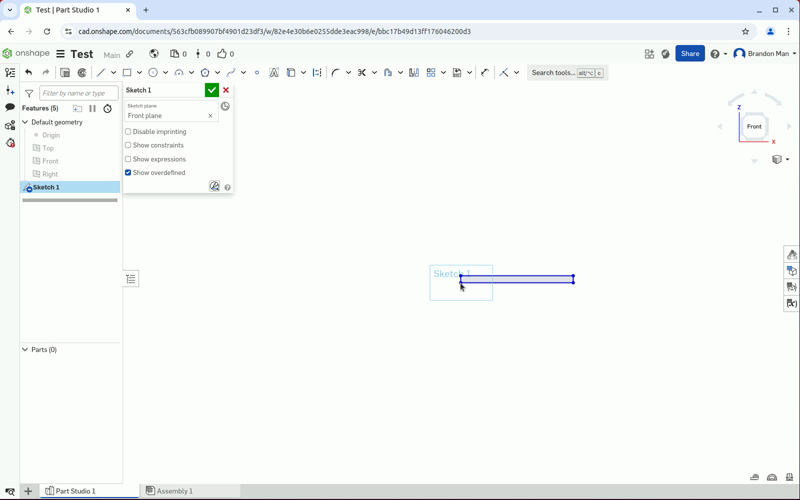
mouse_move(474, 278)
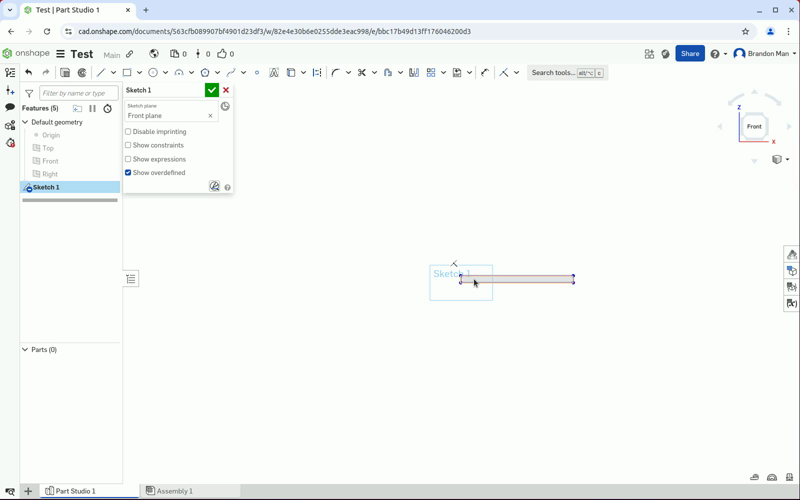
scroll(6)
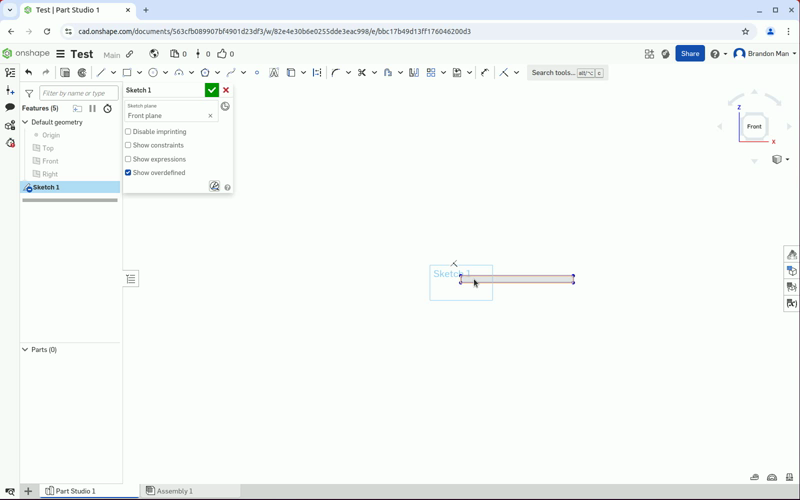
scroll(6)
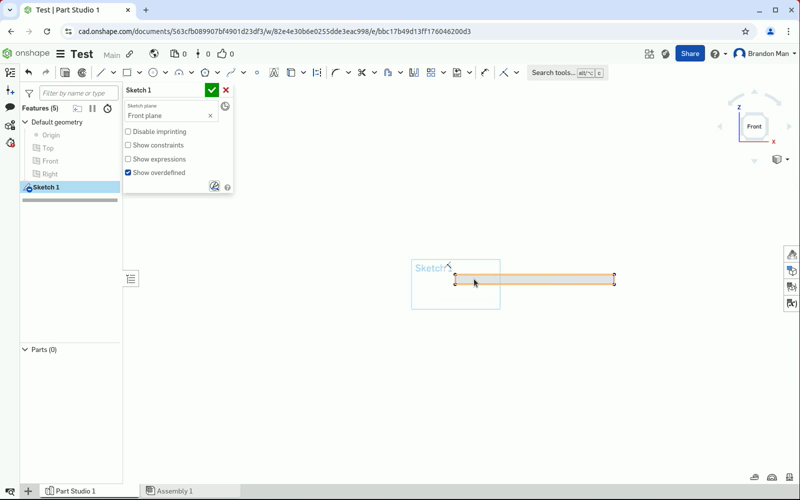
scroll(6)
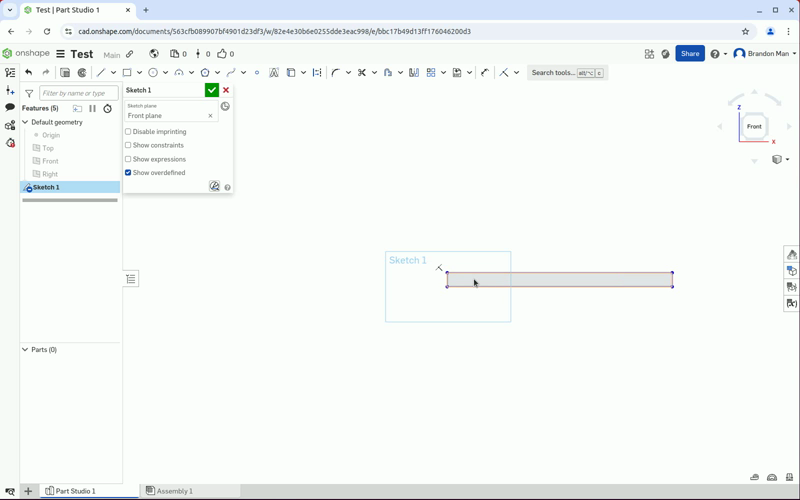
scroll(6)
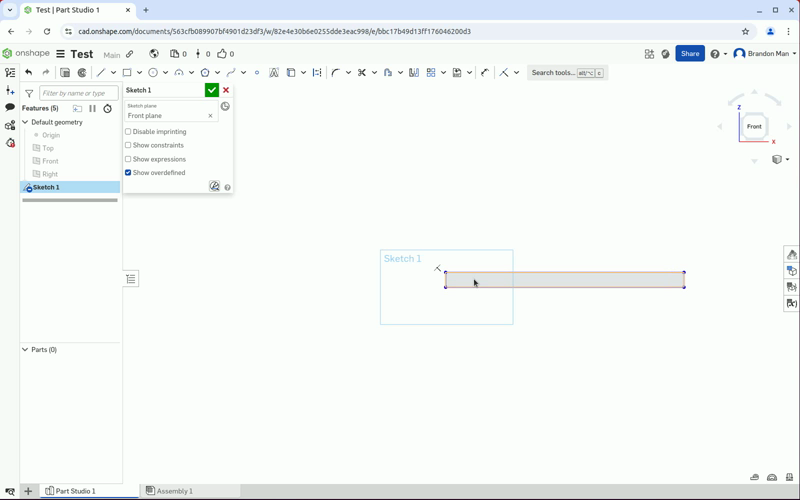
scroll(6)
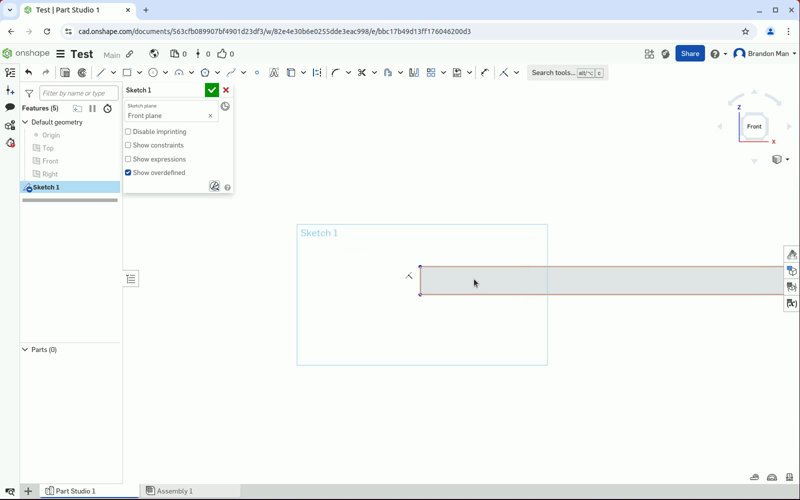
scroll(6)
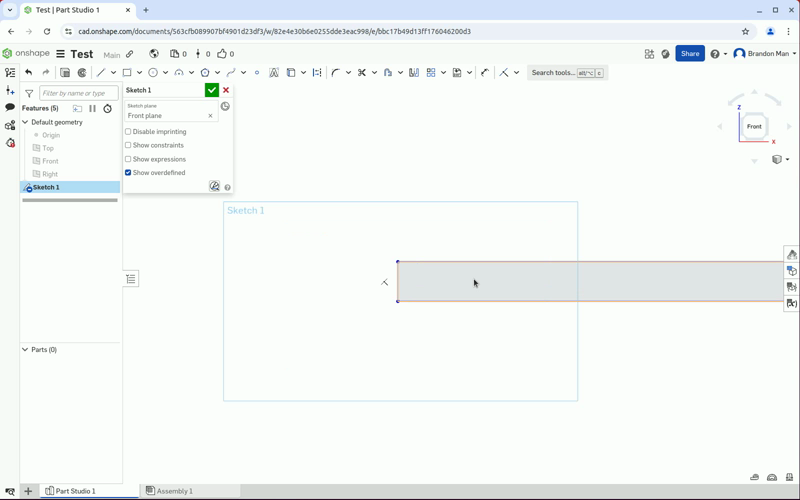
scroll(6)
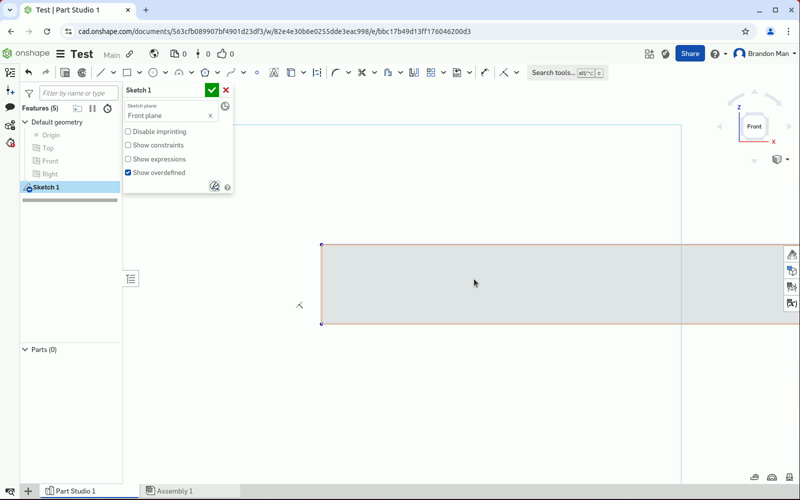
click(474, 278)
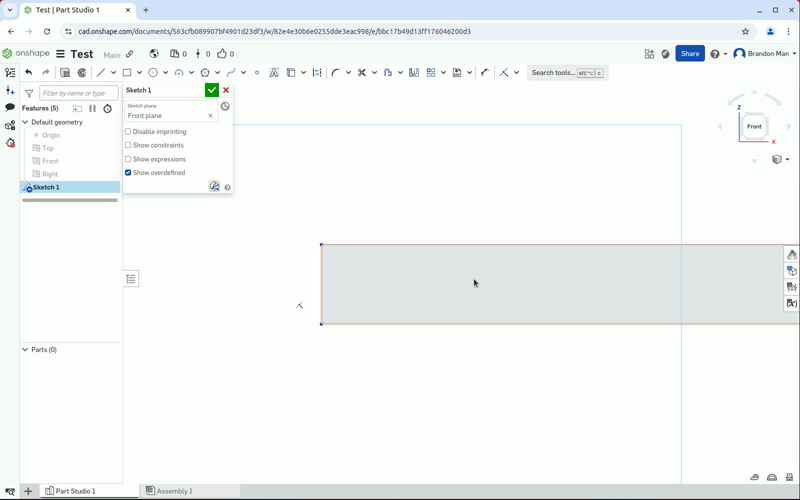
scroll(-6)
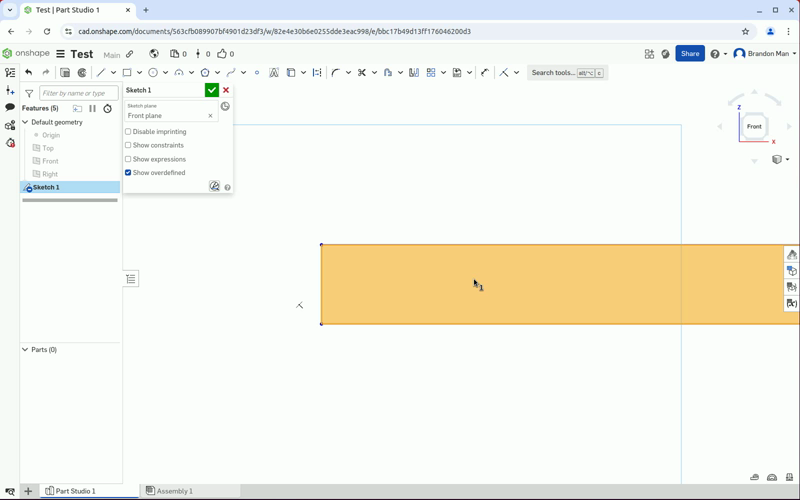
scroll(-6)
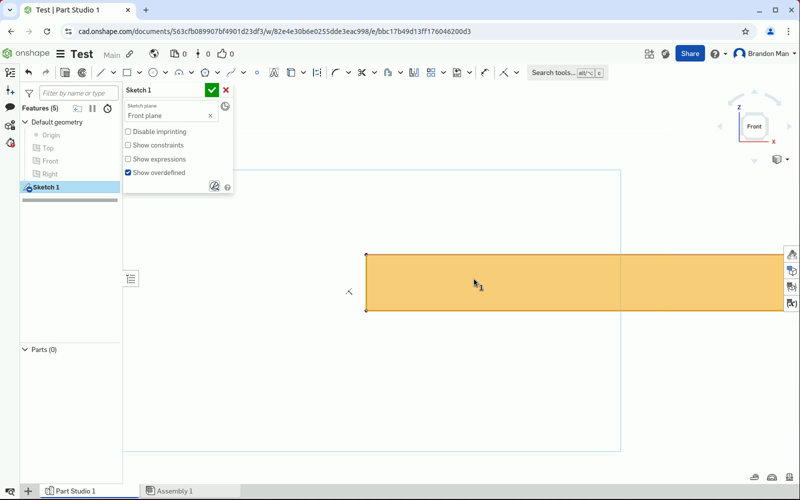
scroll(-6)
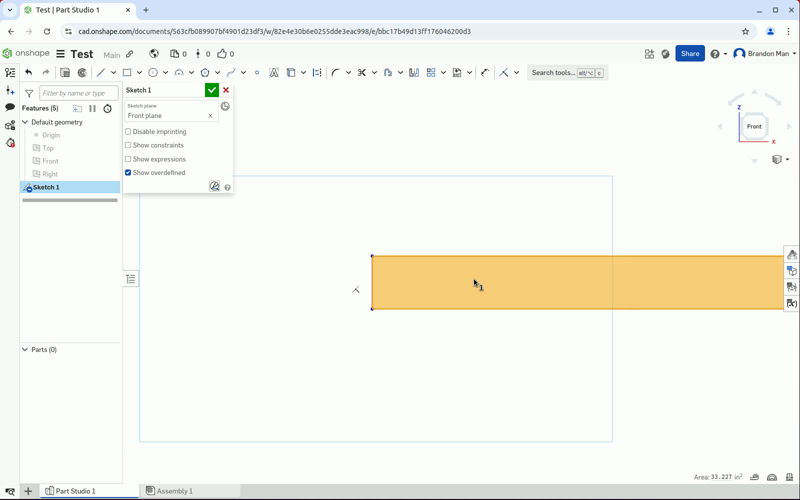
scroll(-6)
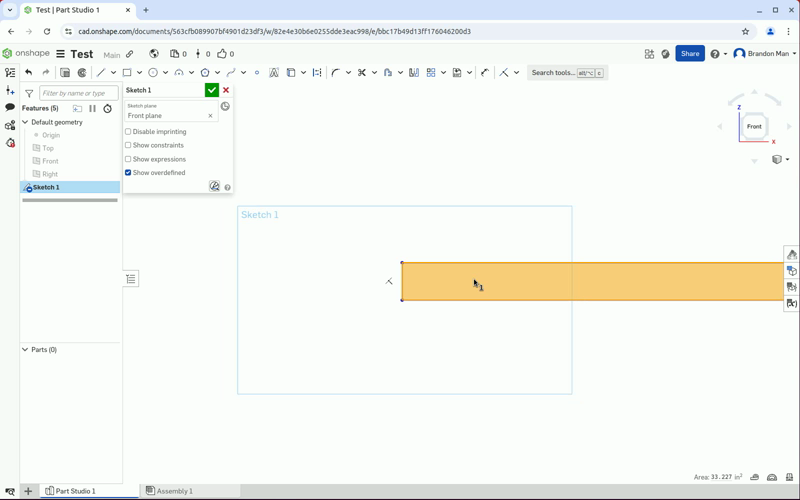
scroll(-6)
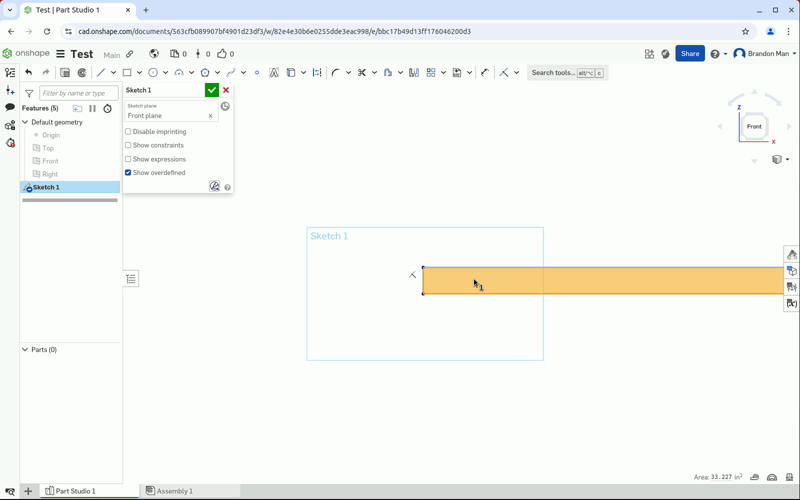
scroll(-6)
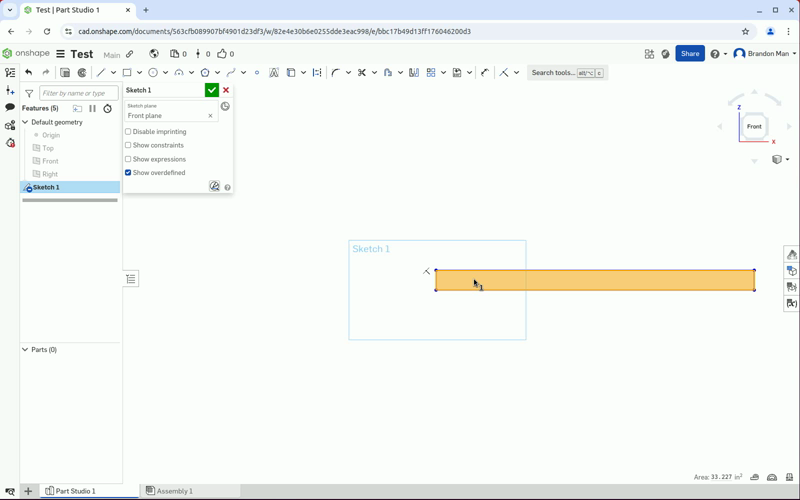
scroll(-6)
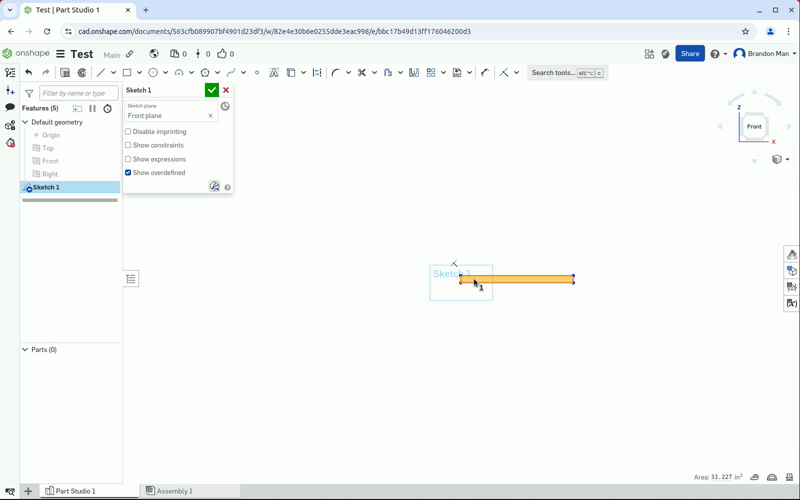
mouse_move(73, 352)
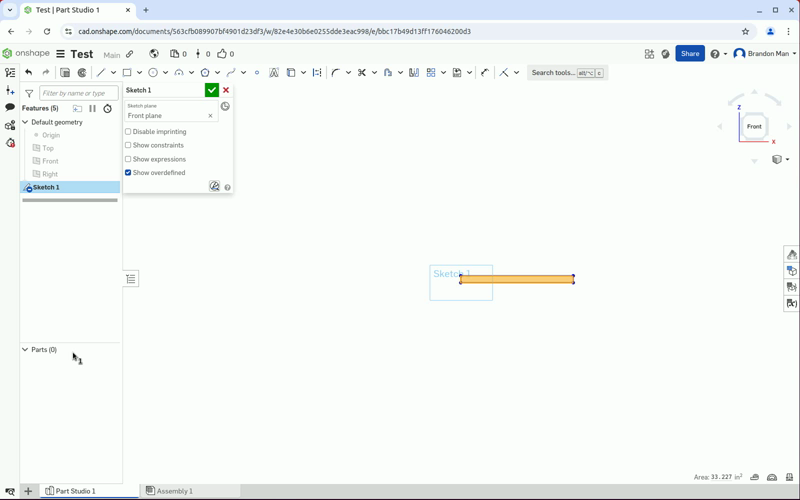
key(shift+y)
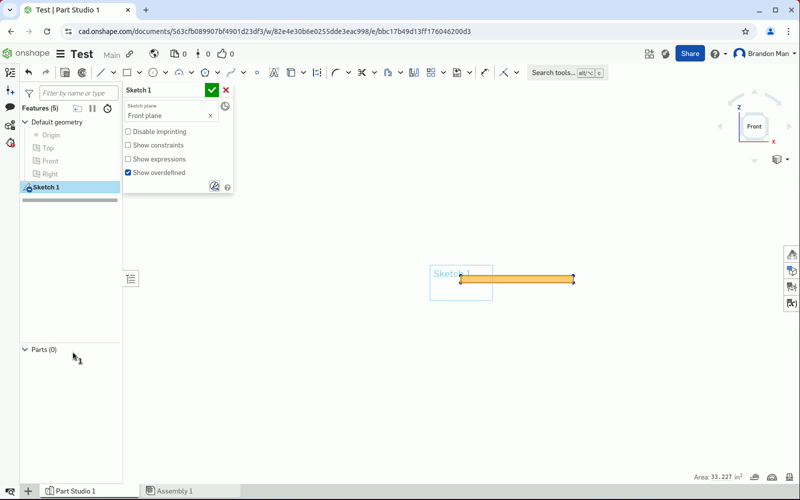
key(shift+e)
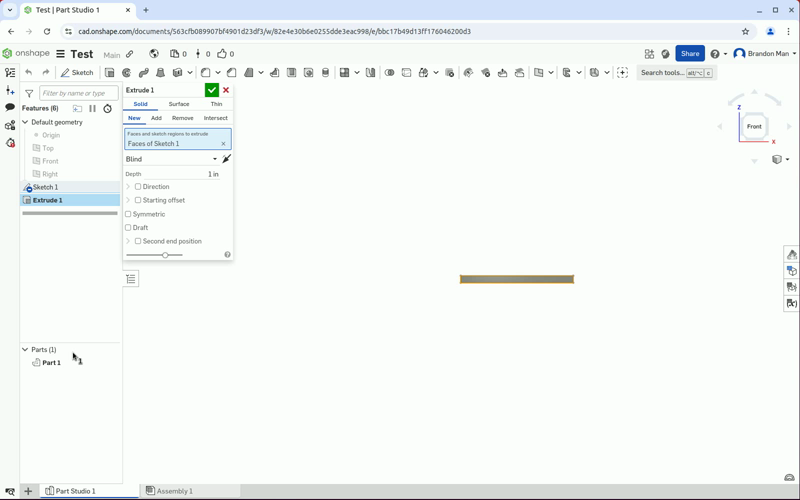
mouse_move(143, 106)
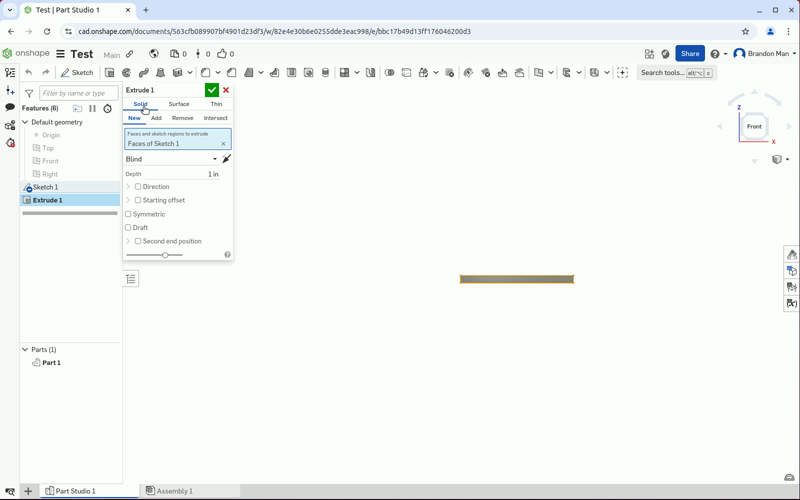
click(143, 106)
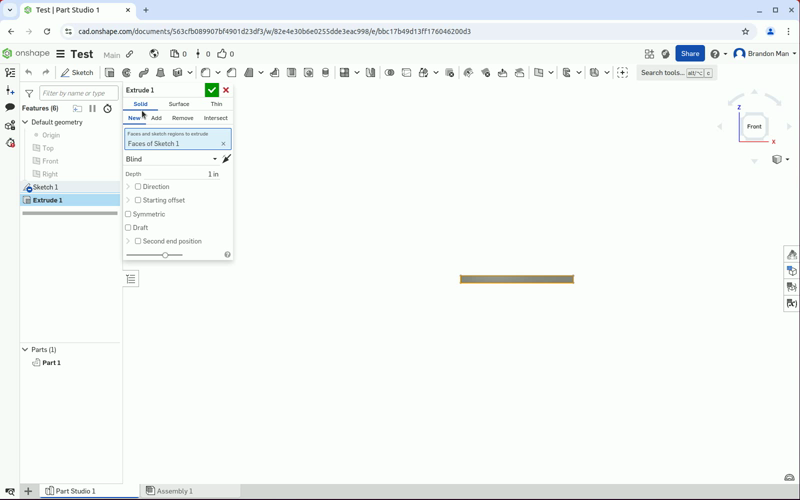
mouse_move(137, 120)
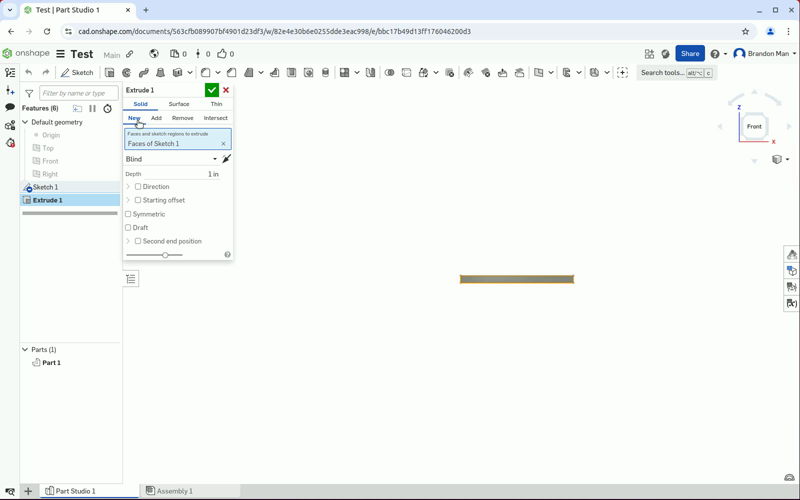
click(137, 120)
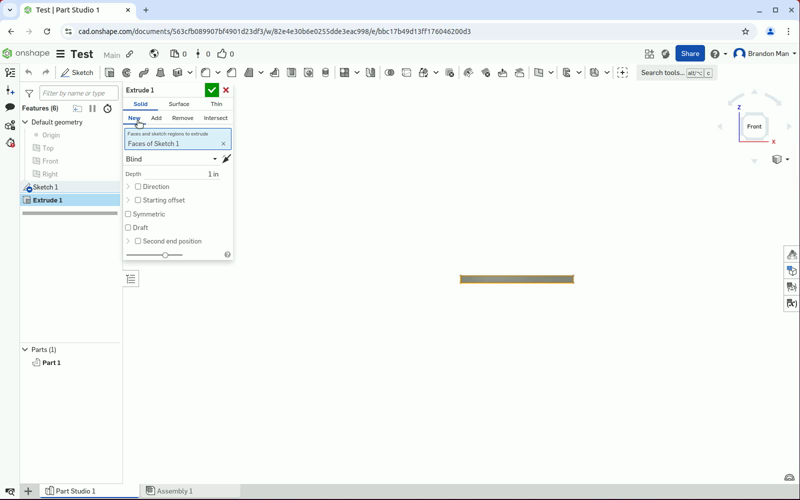
key(tab, 4)
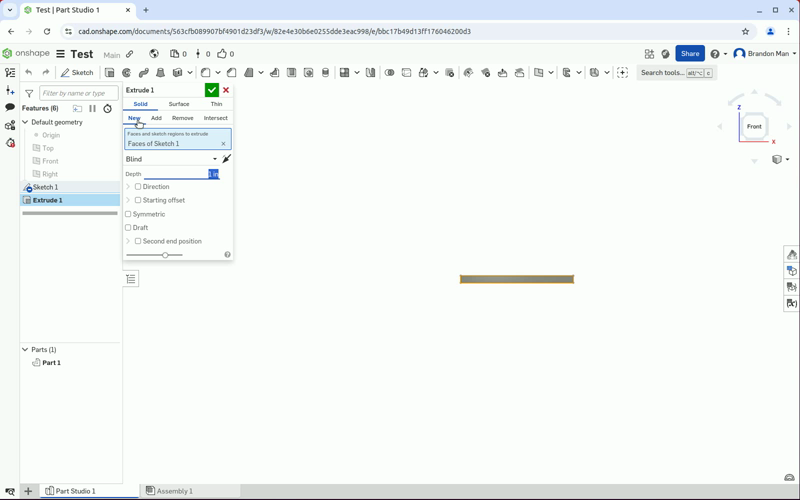
text(10.11)
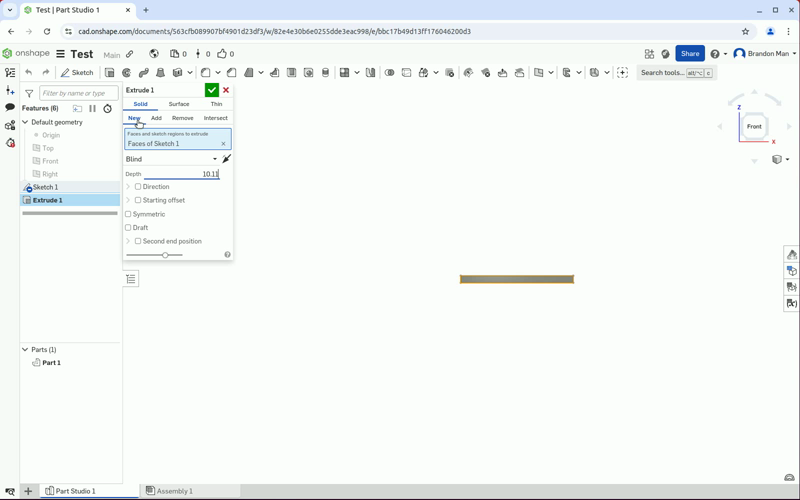
key(enter)
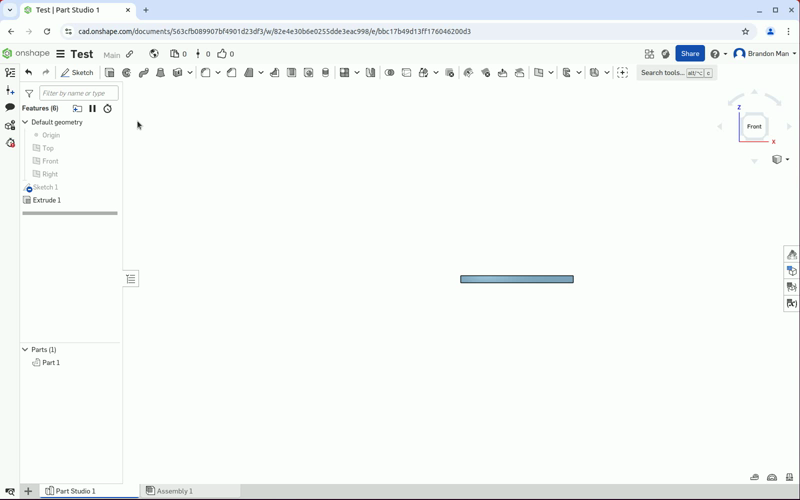
key(shift+h)
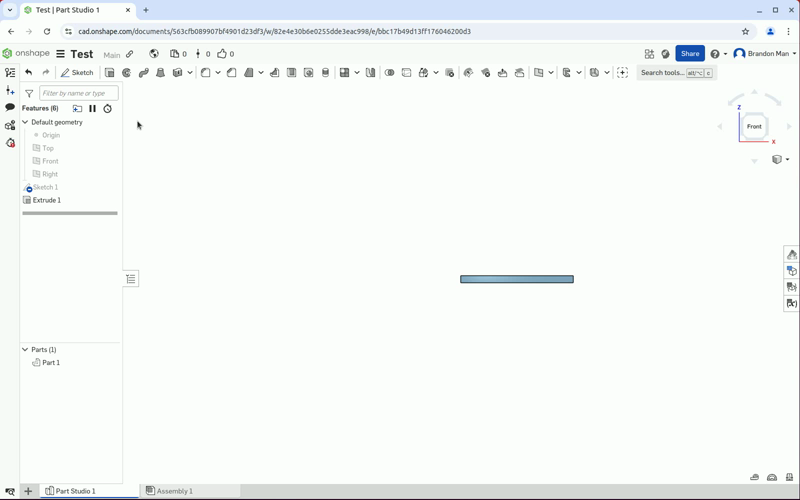
key(shift+h)
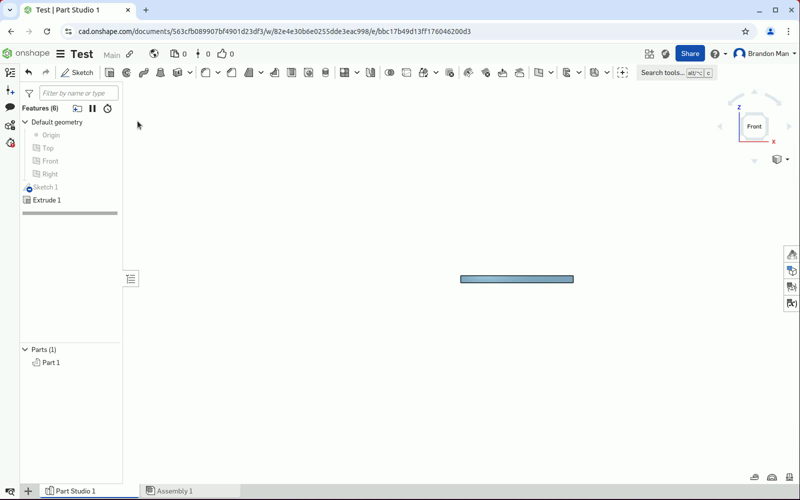
mouse_move(73, 189)
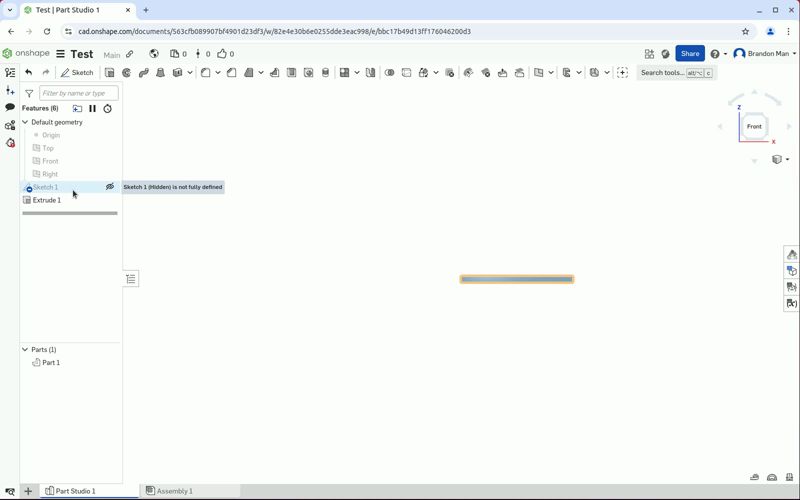
click(73, 189)
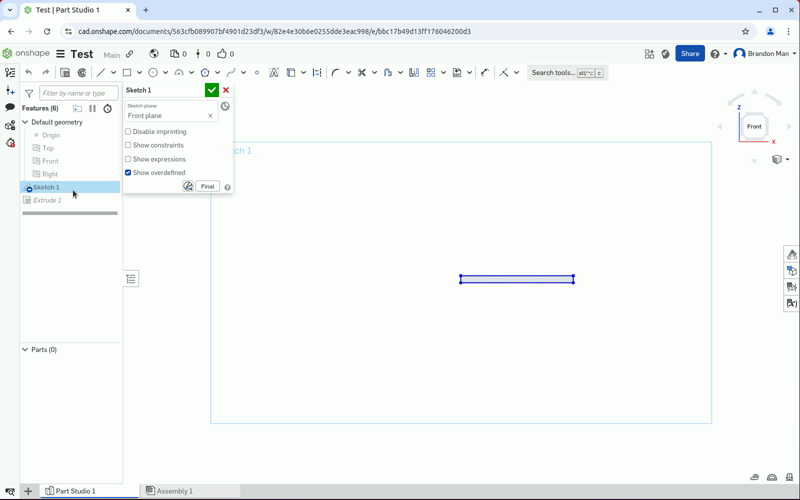
mouse_move(229, 92)
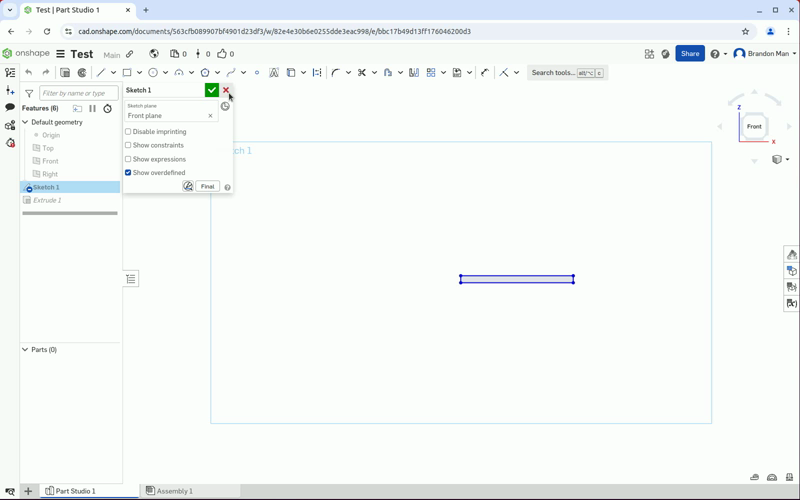
click(229, 92)
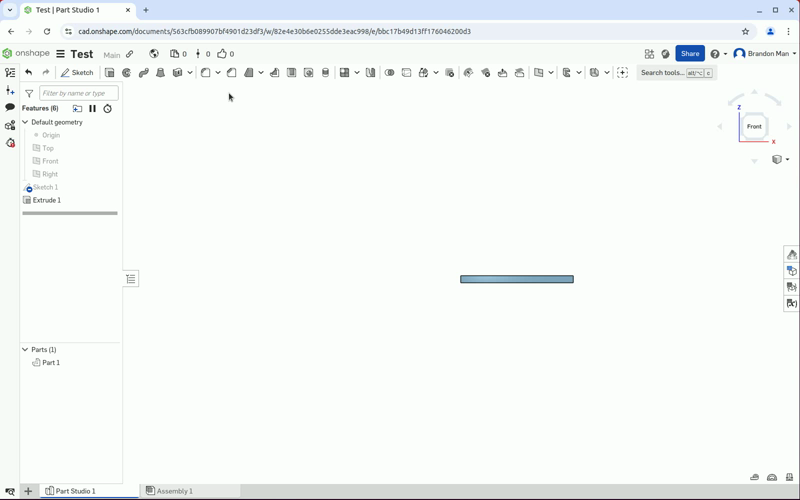
mouse_move(541, 75)
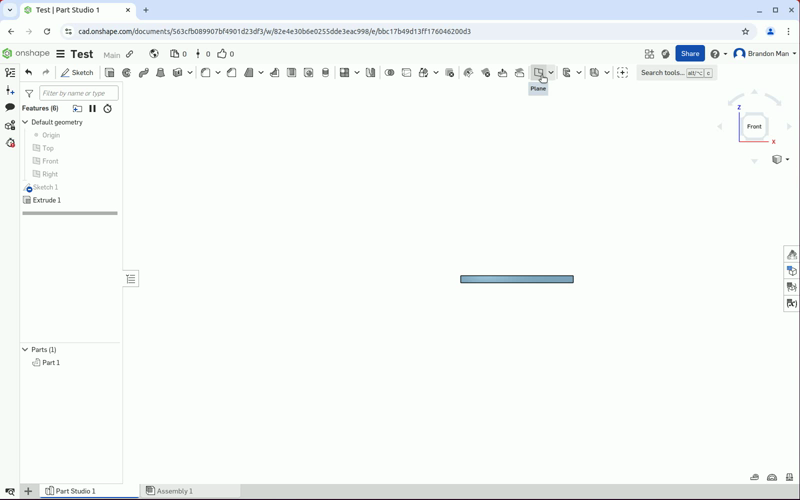
click(541, 75)
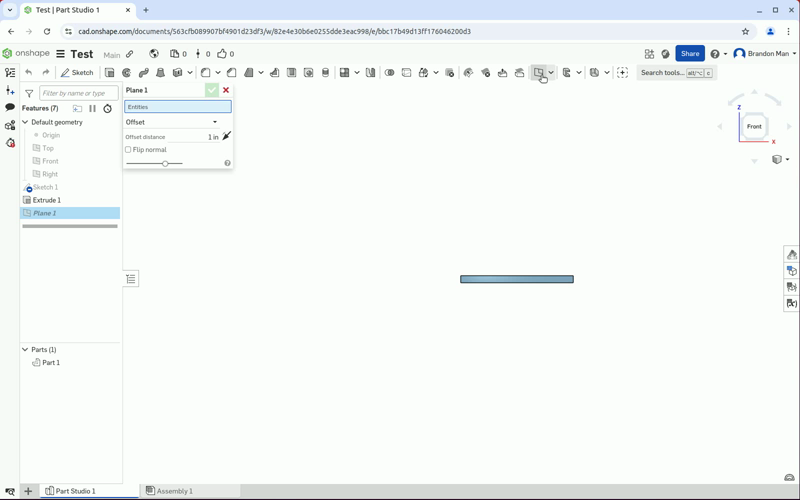
mouse_move(73, 163)
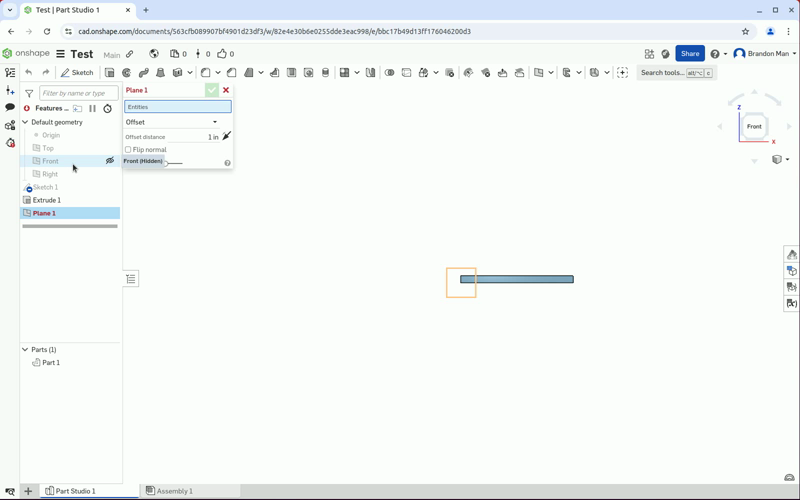
click(73, 163)
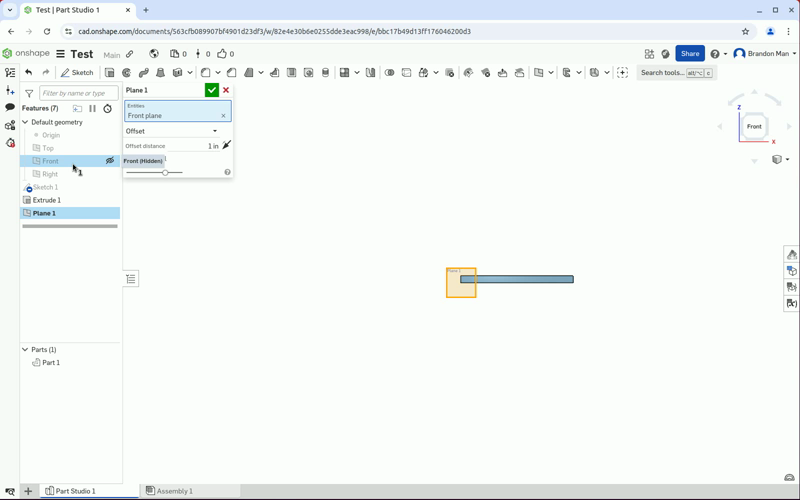
key(tab, 2)
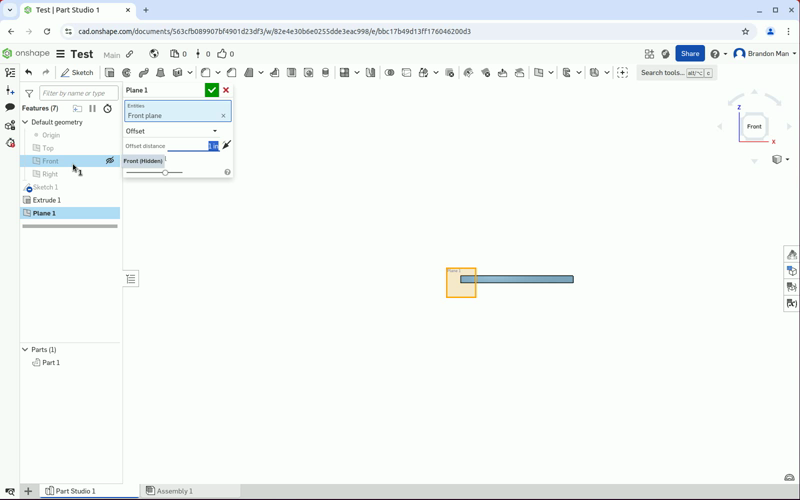
text(10.106)
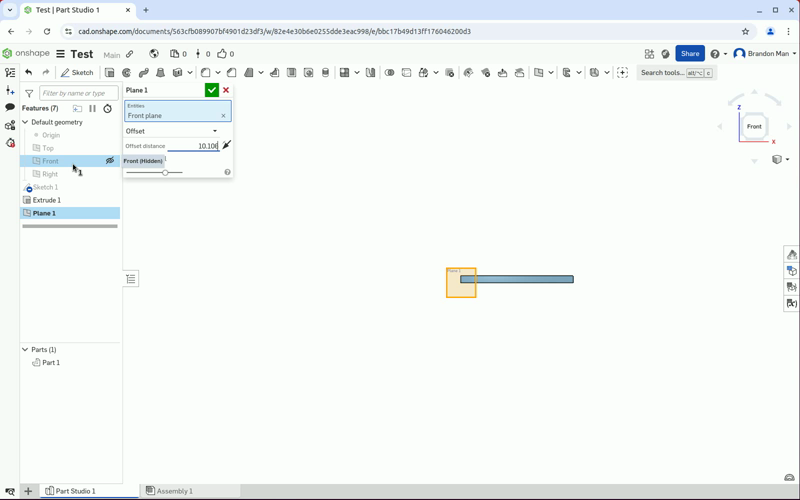
key(enter, 2)
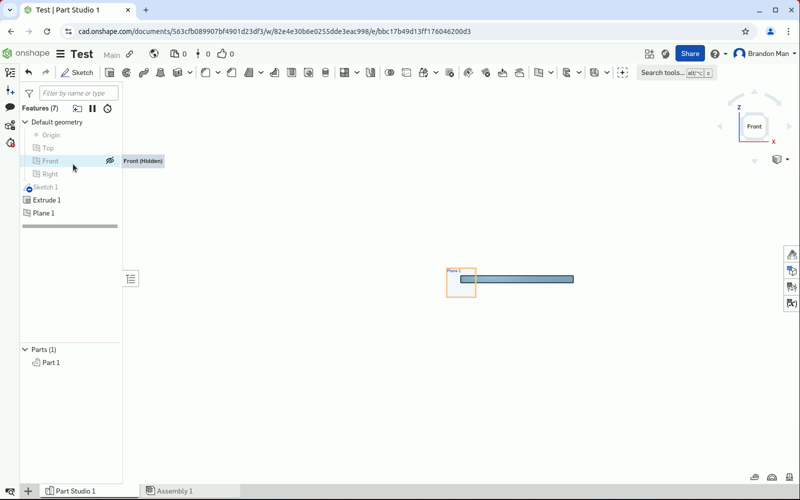
key(shift+s)
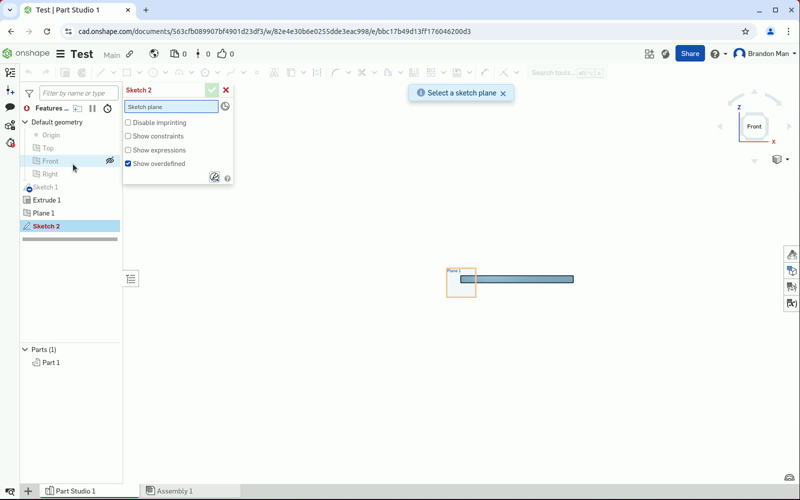
mouse_move(73, 215)
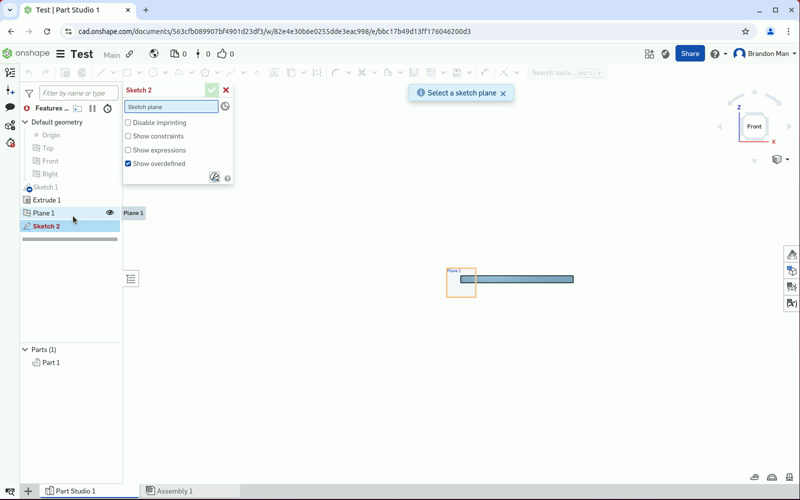
click(73, 215)
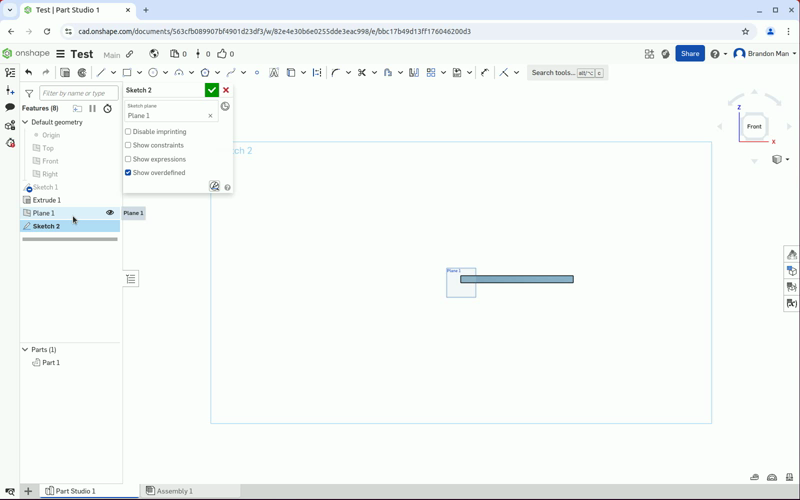
mouse_move(73, 352)
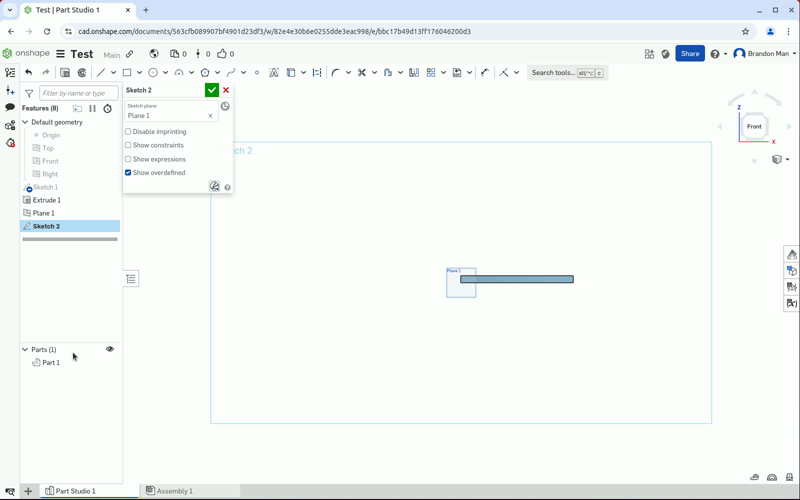
key(y)
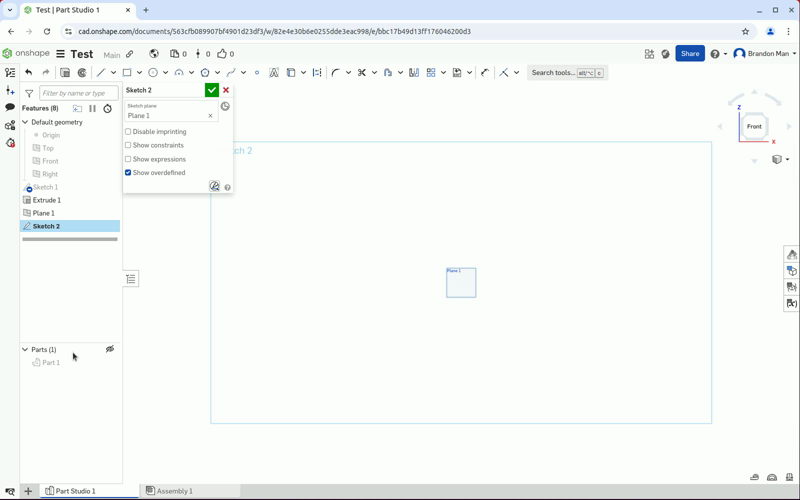
key(l)
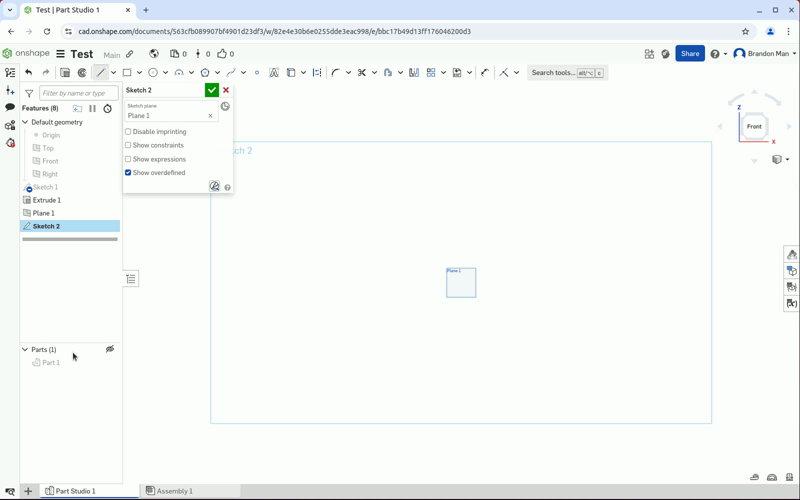
key_down(shift)
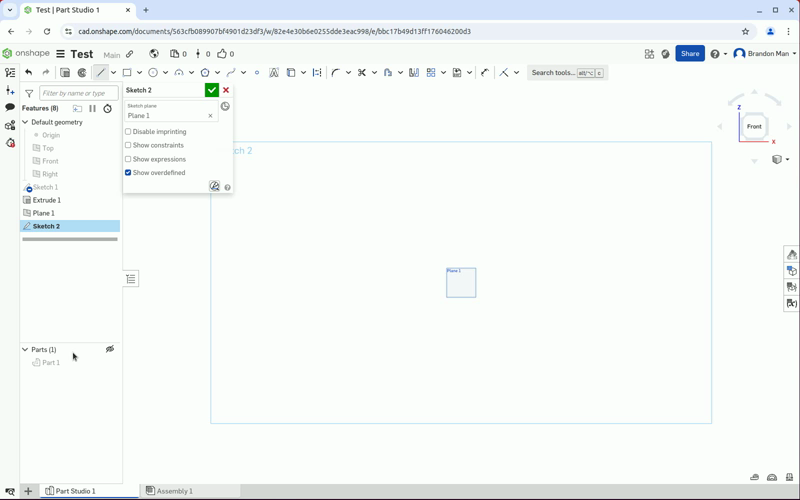
mouse_move(445, 282)
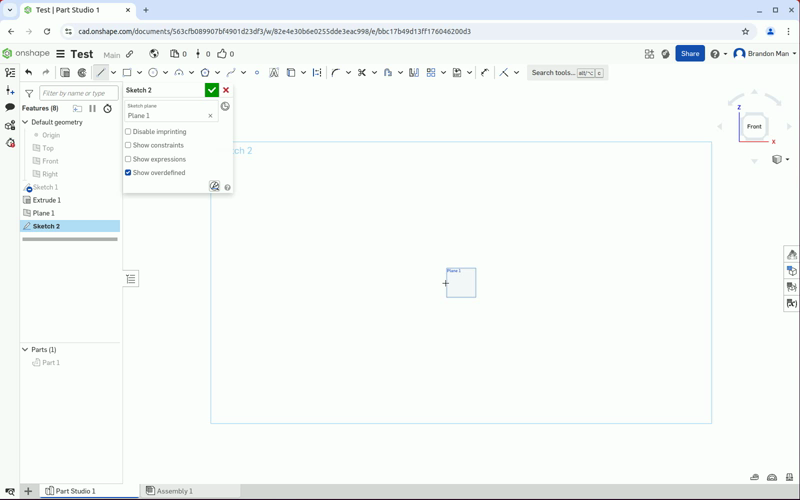
click(445, 282)
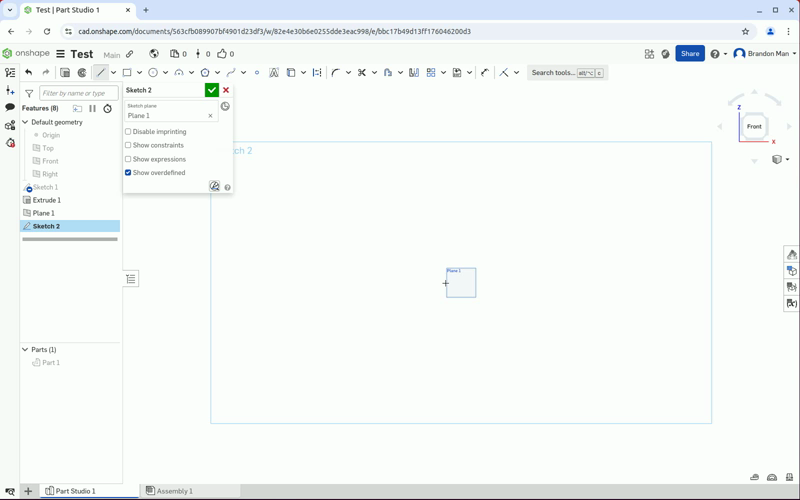
key_up(shift)
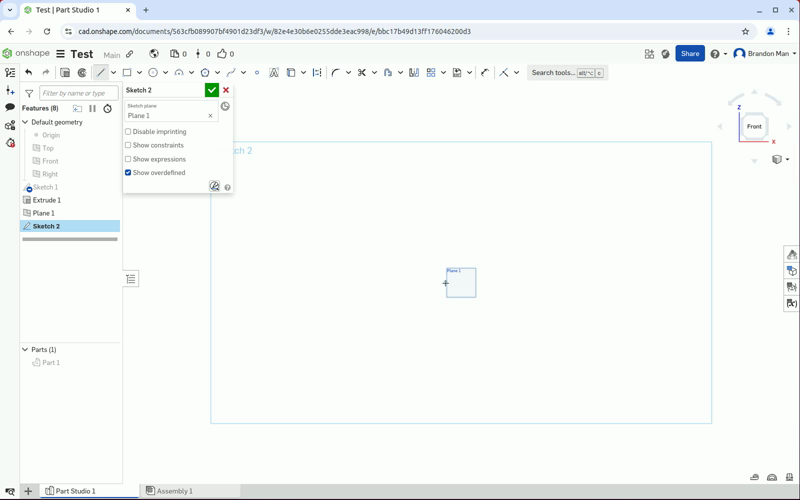
key_down(shift)
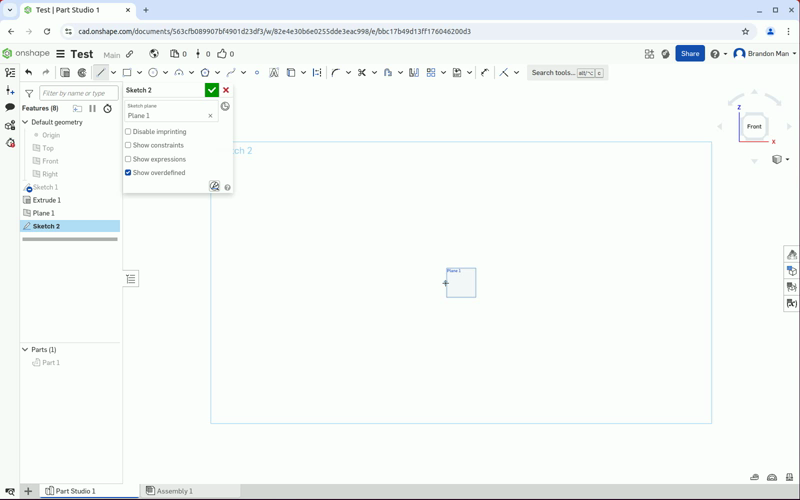
mouse_move(475, 282)
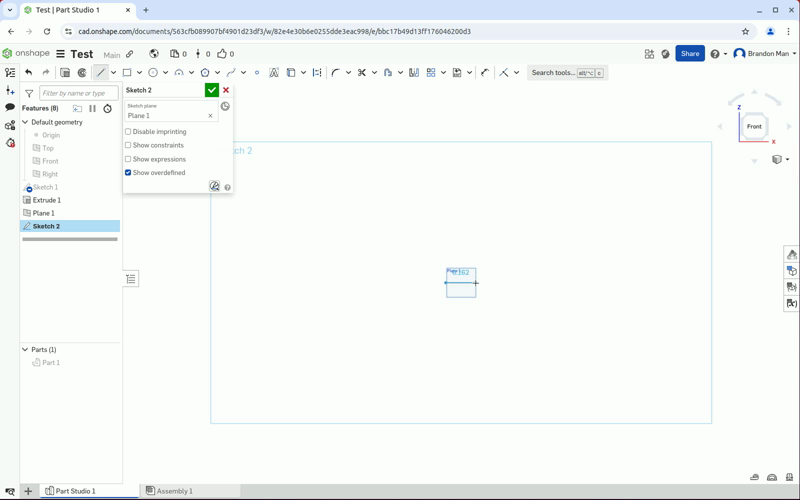
mouse_move(460, 282)
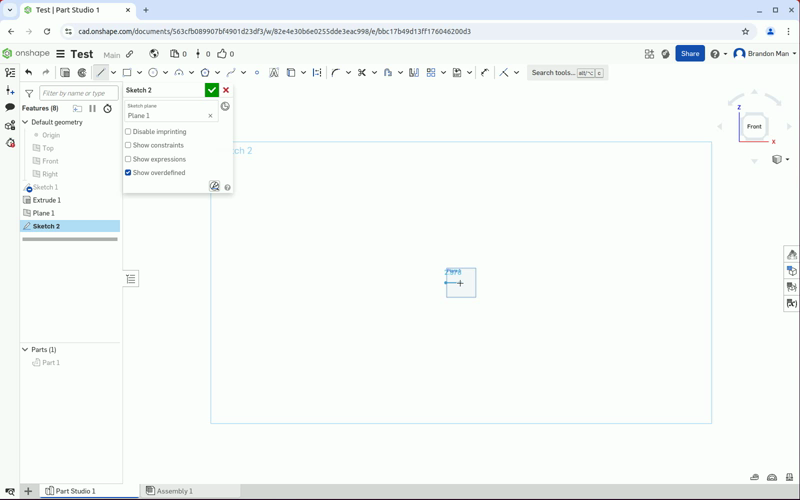
click(460, 282)
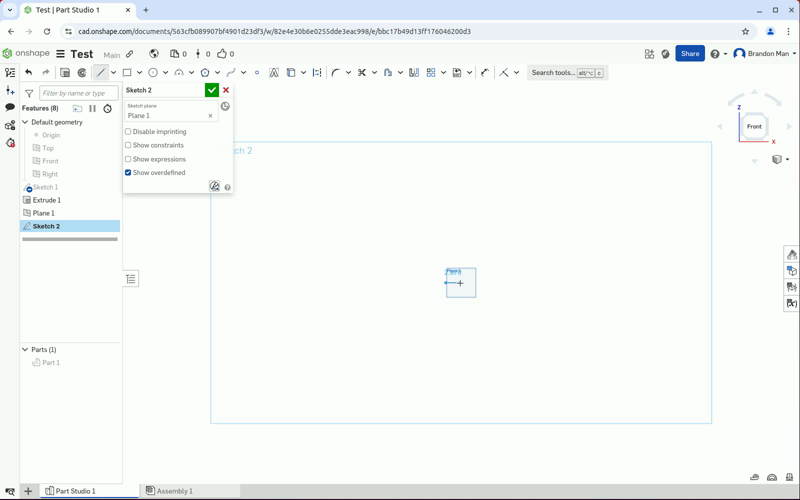
key_up(shift)
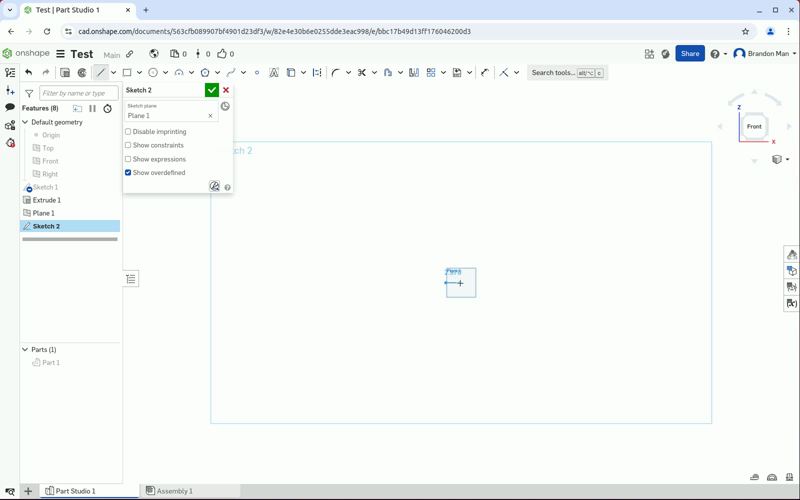
key_down(shift)
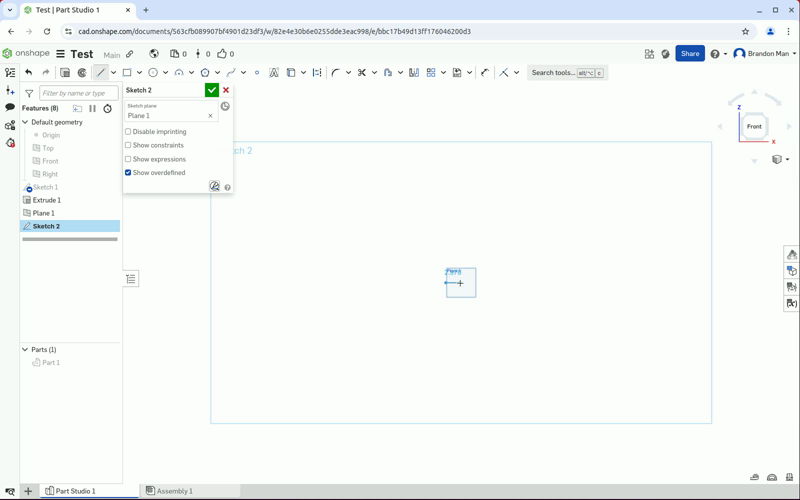
mouse_move(490, 282)
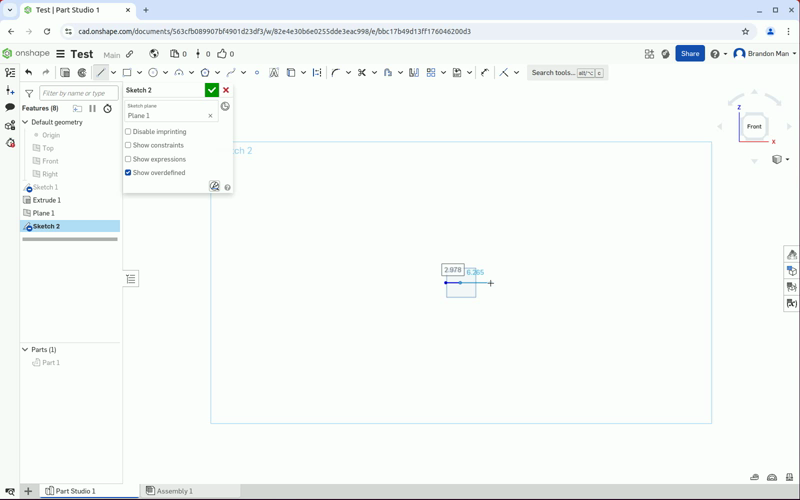
mouse_move(460, 275)
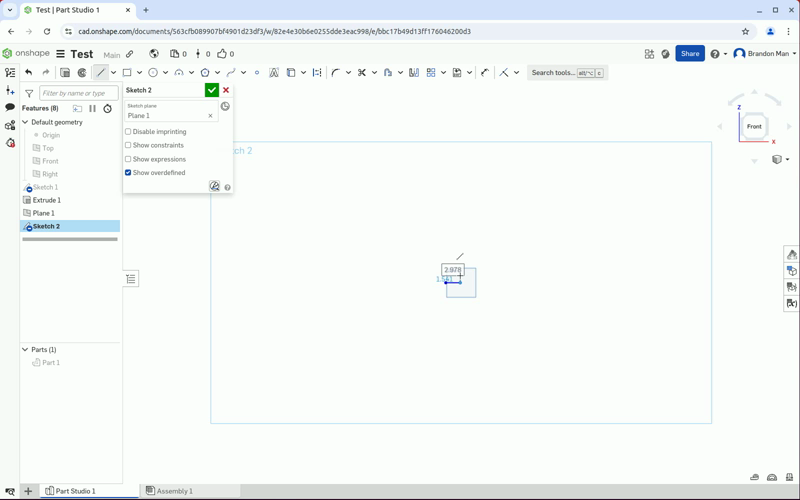
click(460, 275)
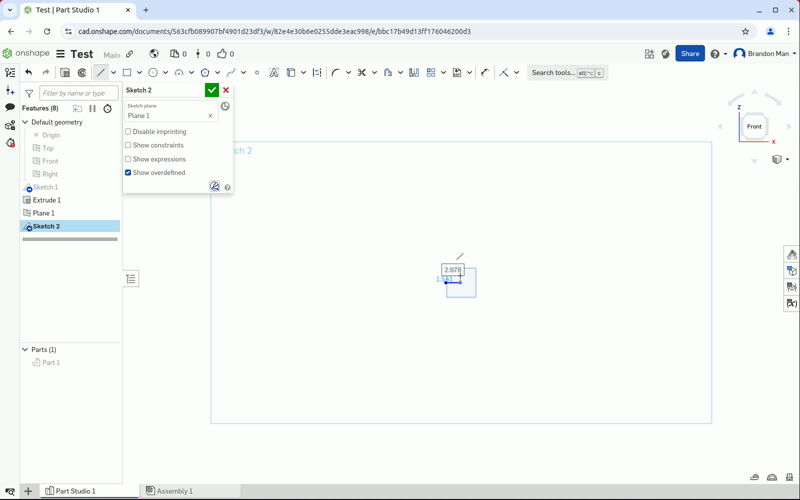
key_up(shift)
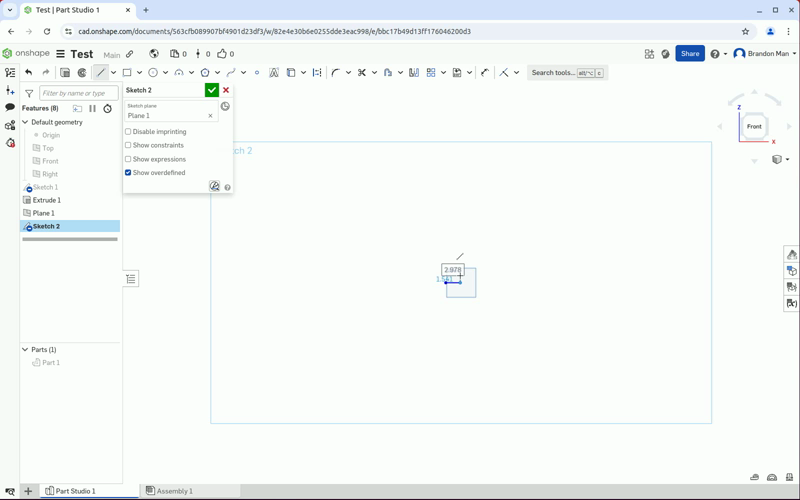
key_down(shift)
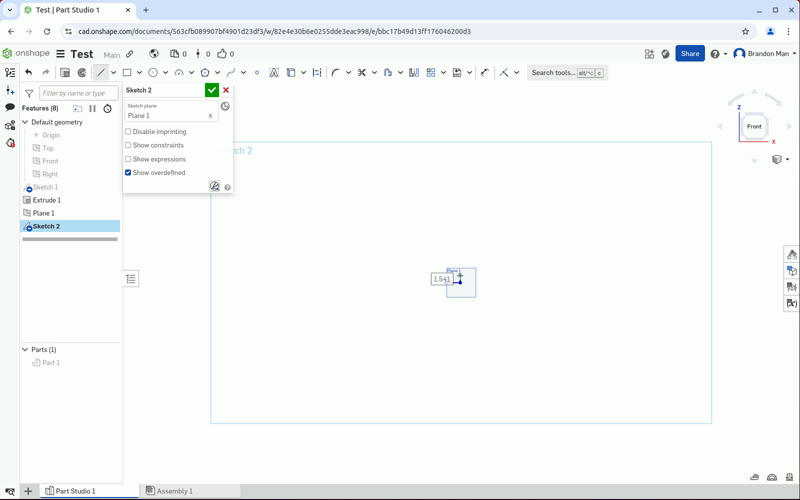
mouse_move(460, 207)
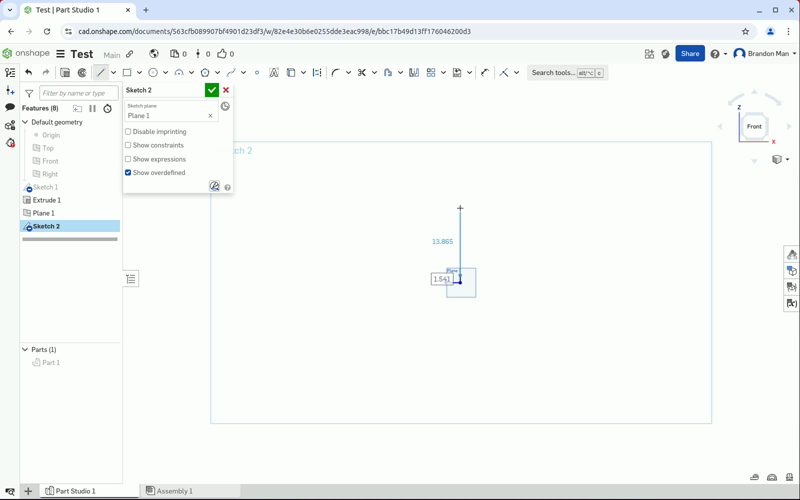
click(460, 207)
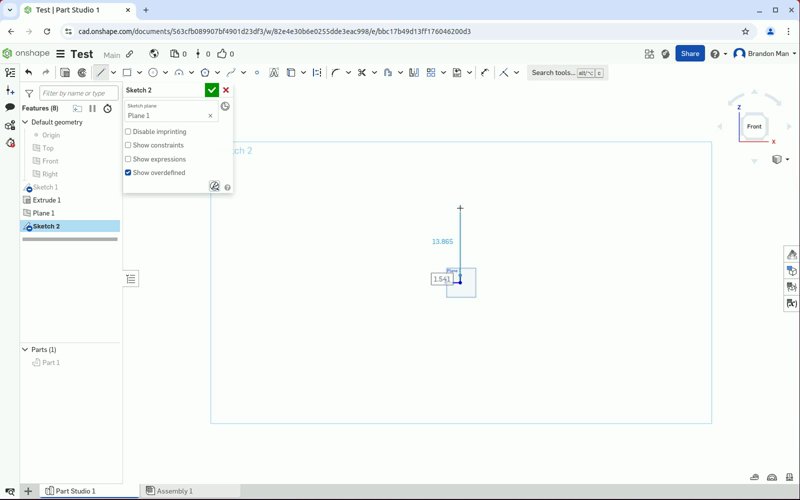
key_up(shift)
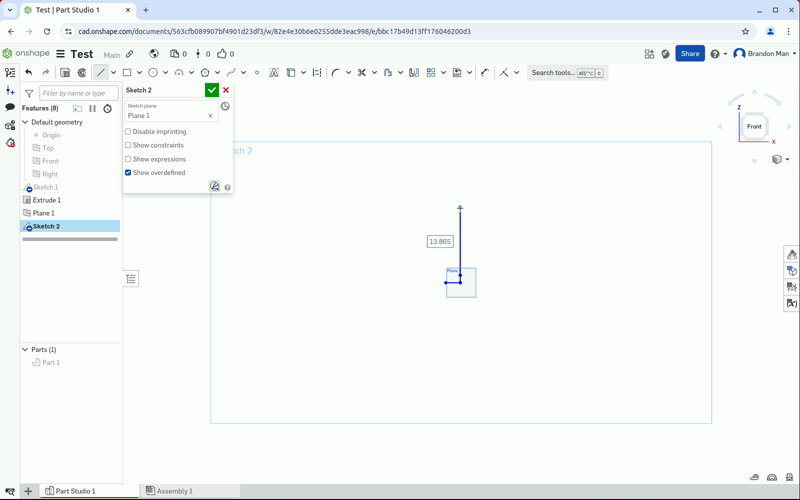
key_down(shift)
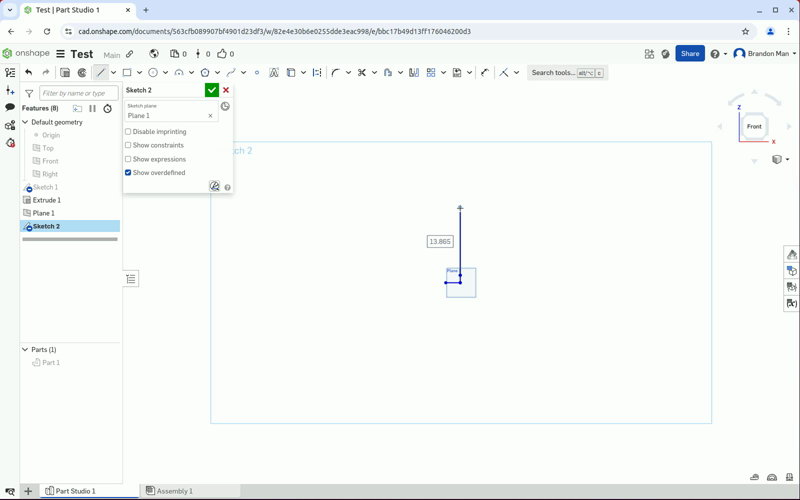
mouse_move(490, 207)
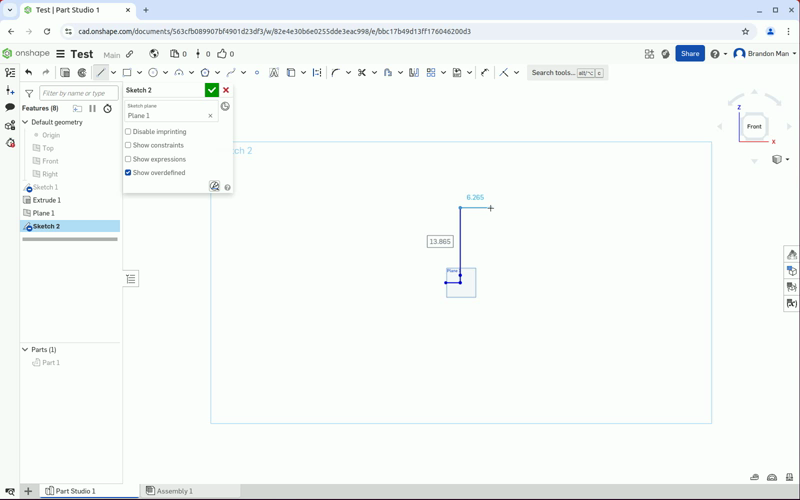
mouse_move(445, 207)
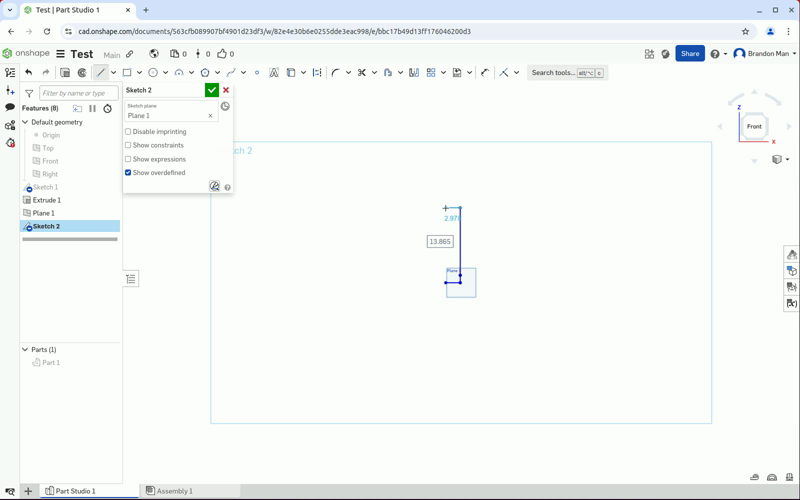
click(445, 207)
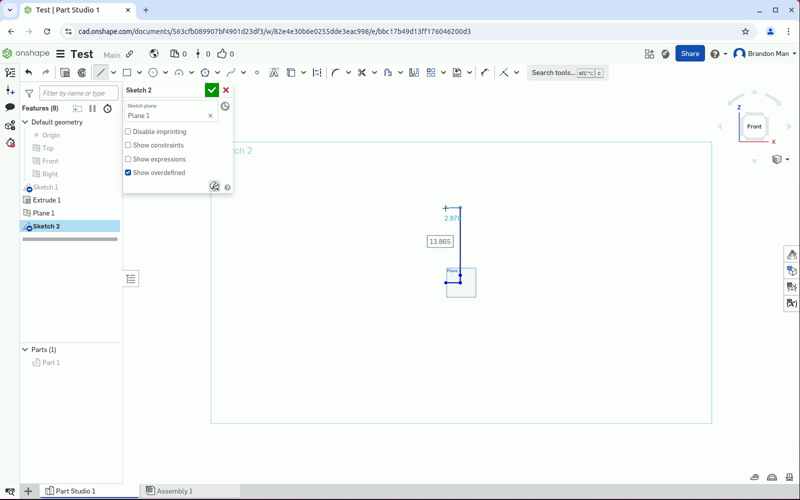
key_up(shift)
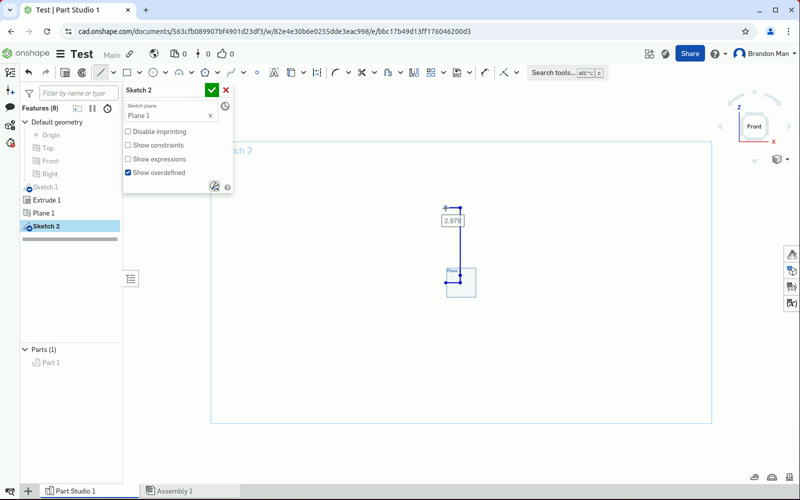
key_down(shift)
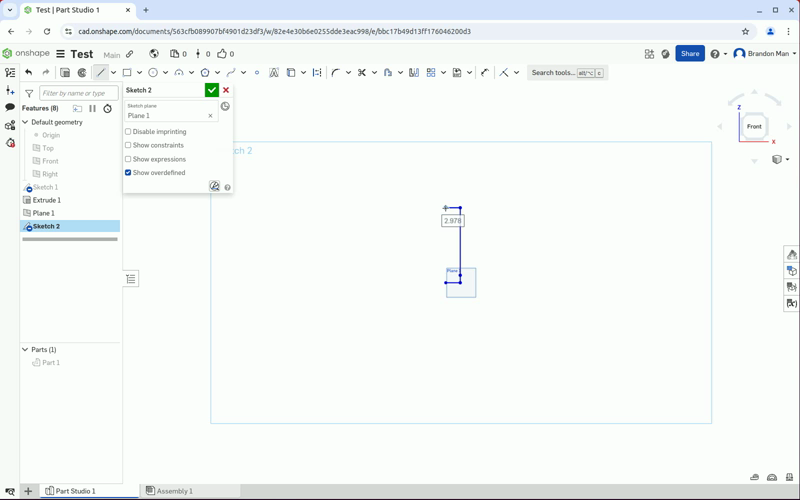
mouse_move(445, 282)
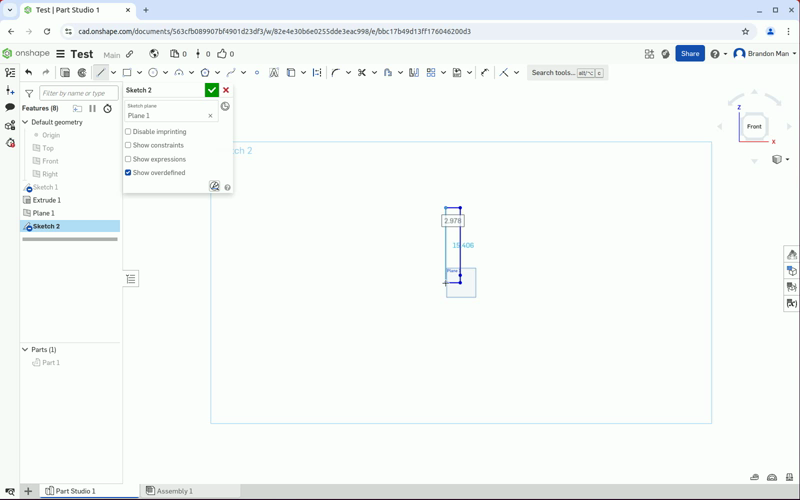
key_up(shift)
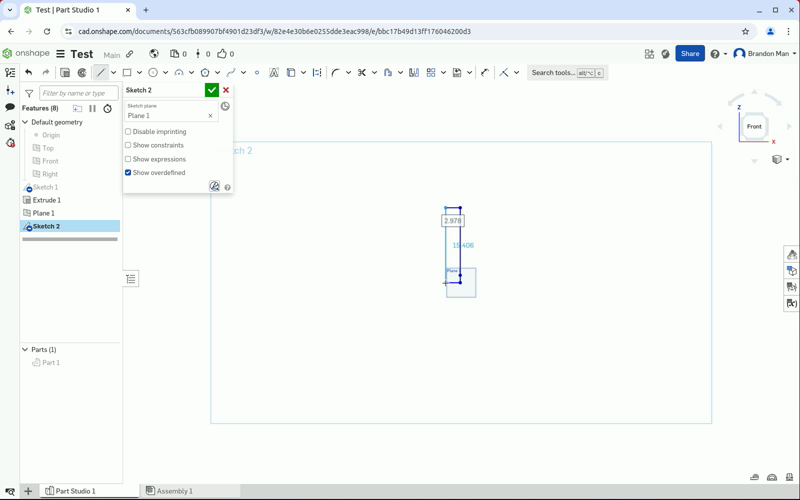
click(445, 282)
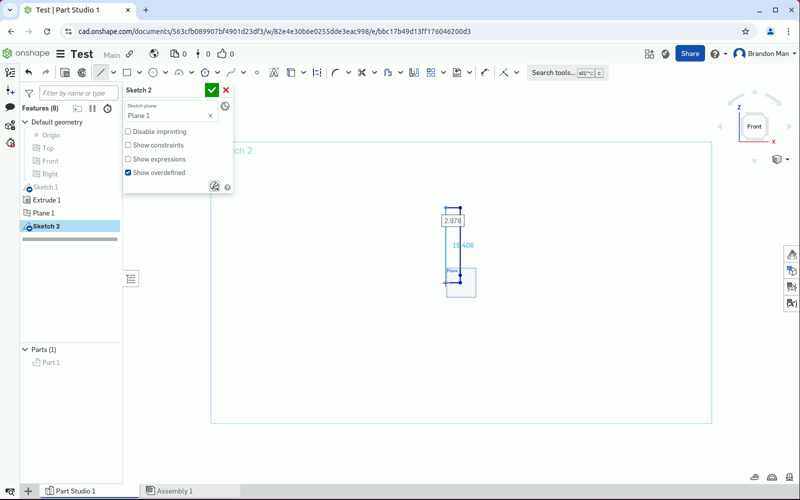
key(esc)
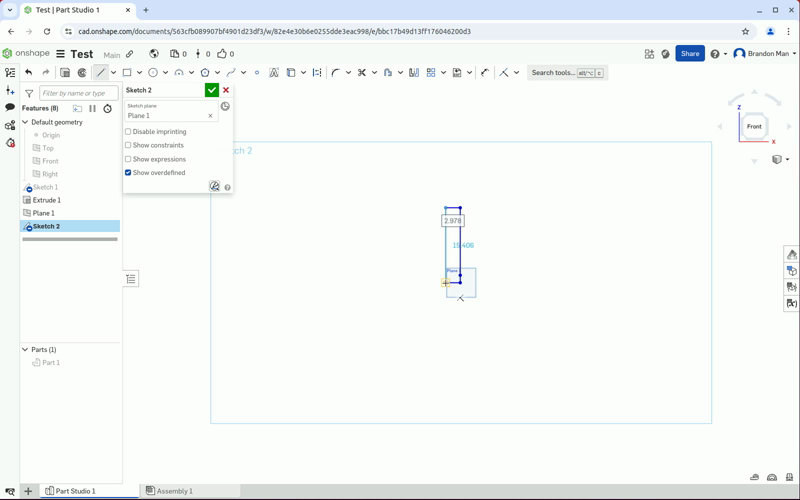
mouse_move(455, 228)
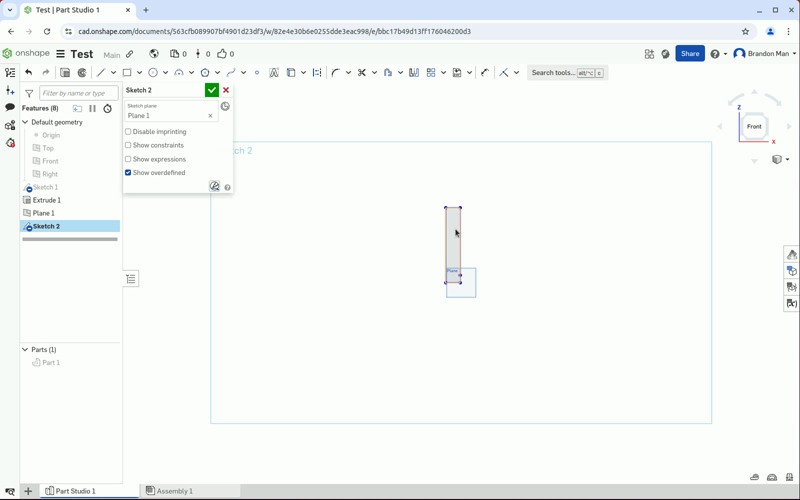
scroll(6)
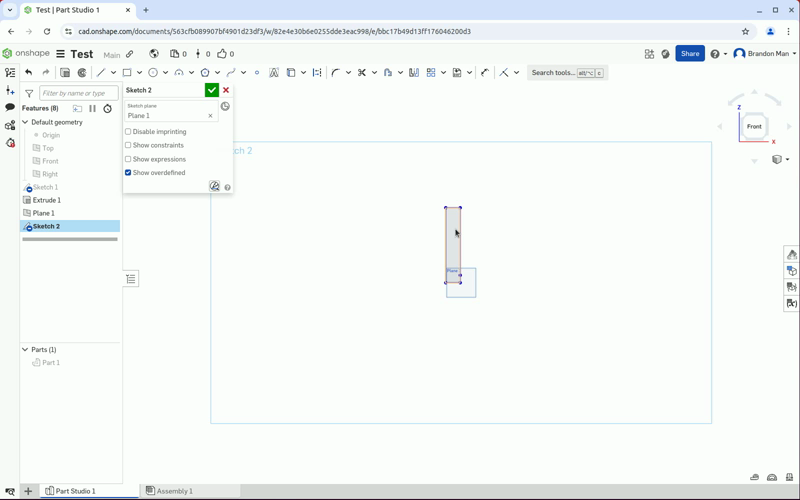
scroll(6)
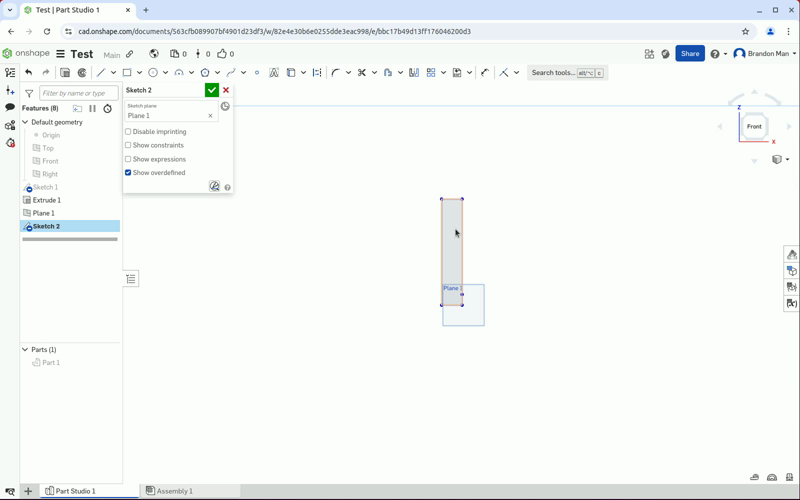
scroll(6)
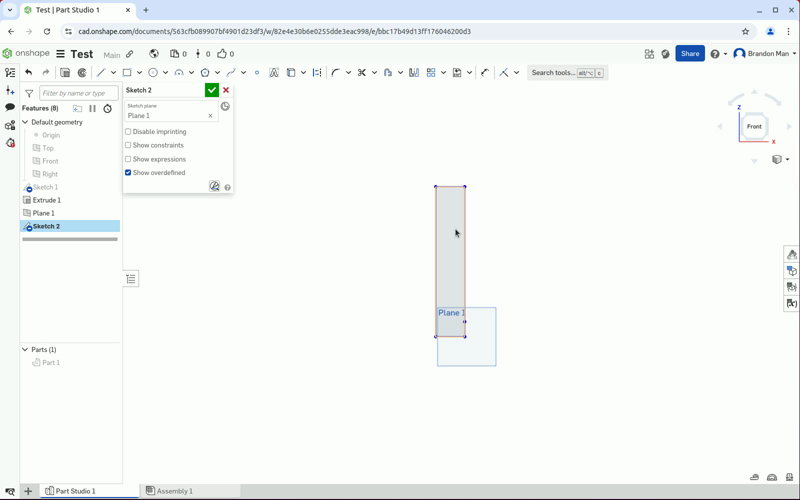
scroll(6)
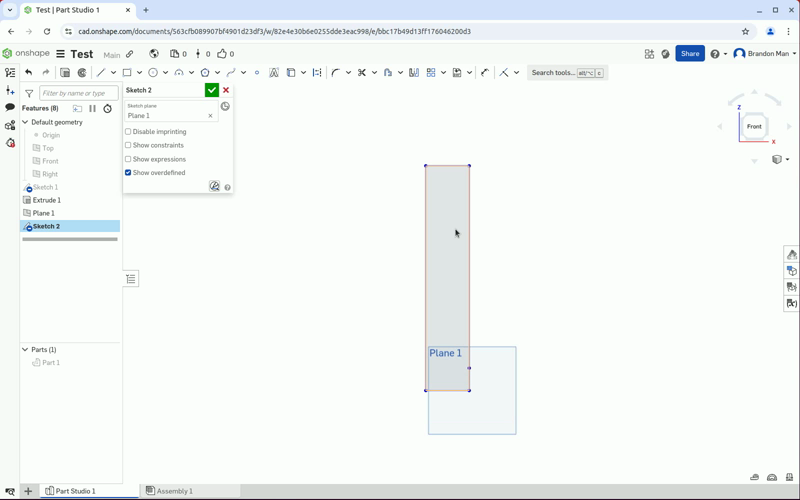
scroll(6)
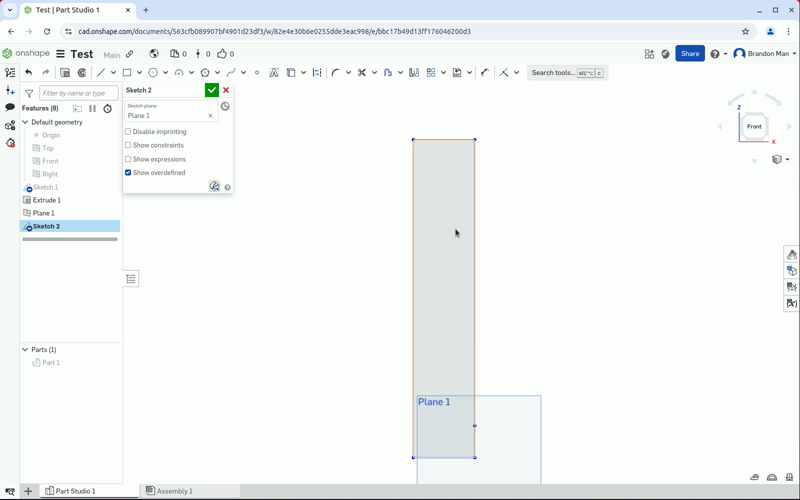
scroll(6)
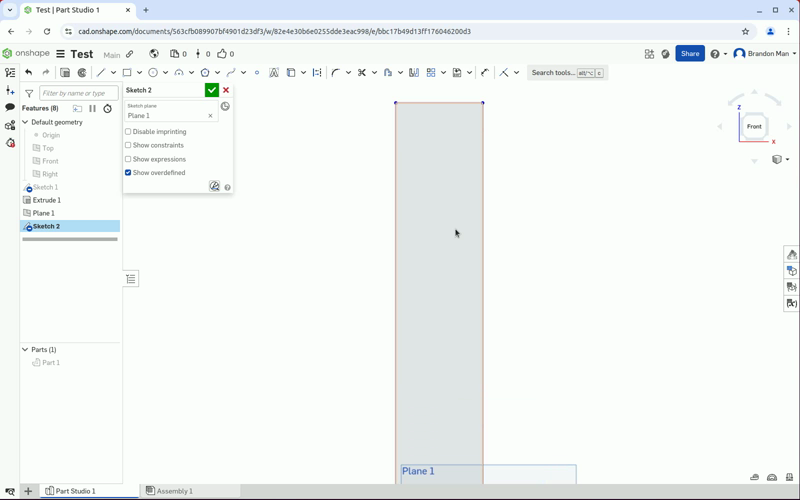
scroll(6)
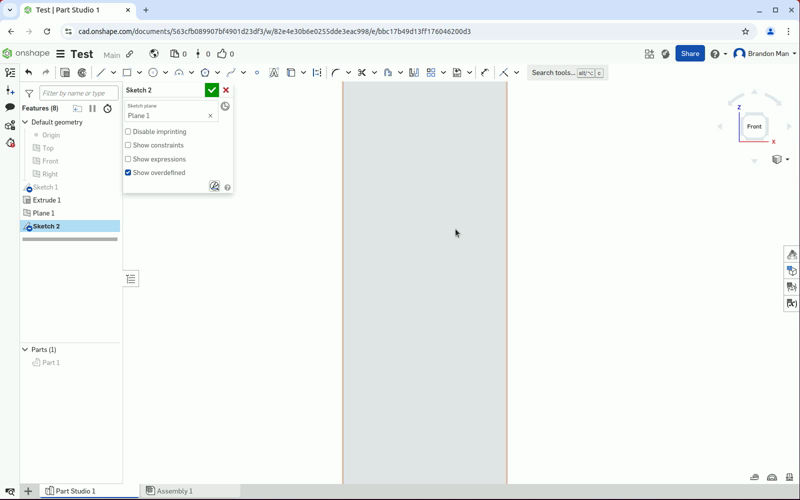
click(455, 228)
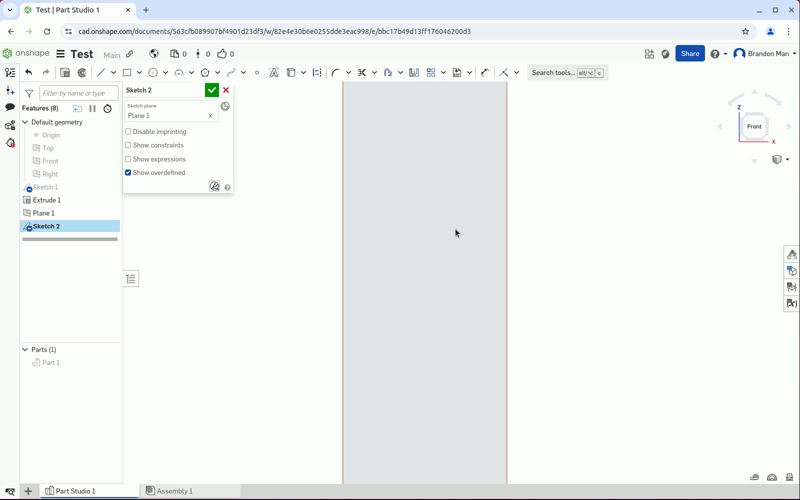
scroll(-6)
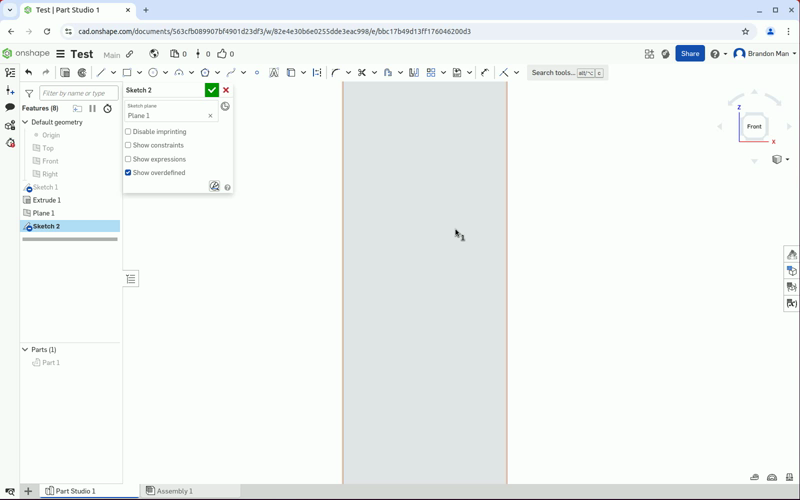
scroll(-6)
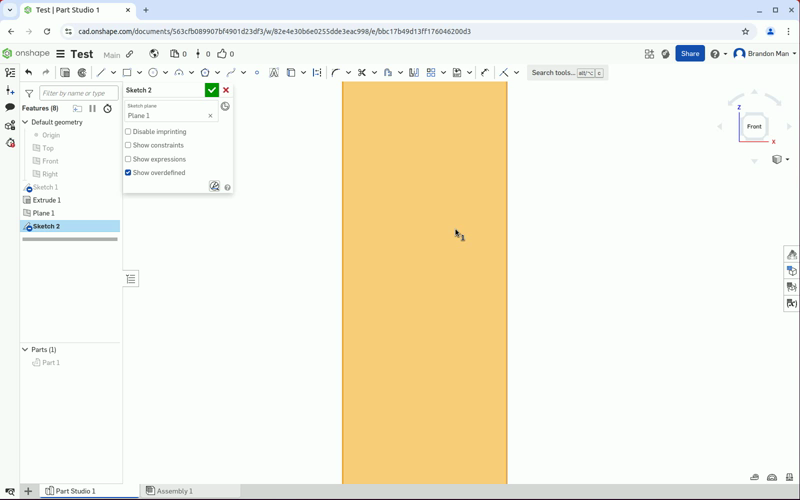
scroll(-6)
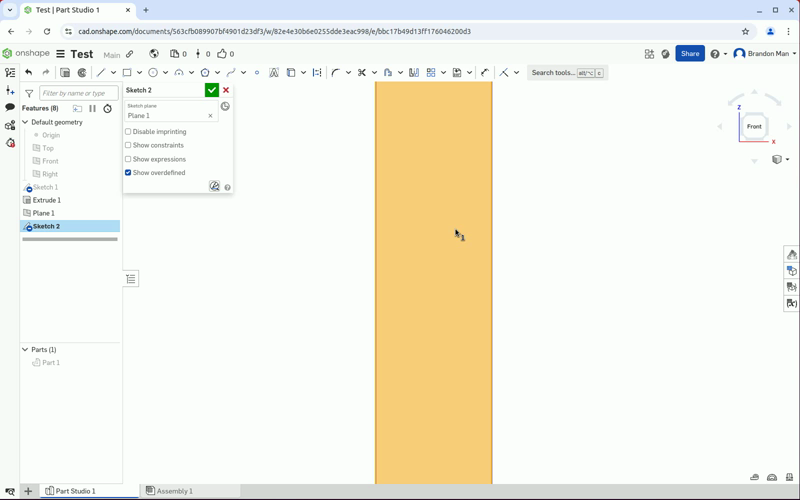
scroll(-6)
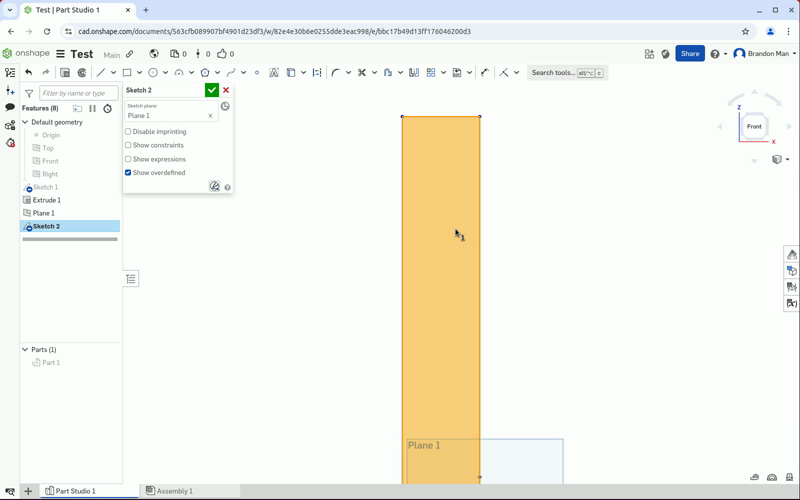
scroll(-6)
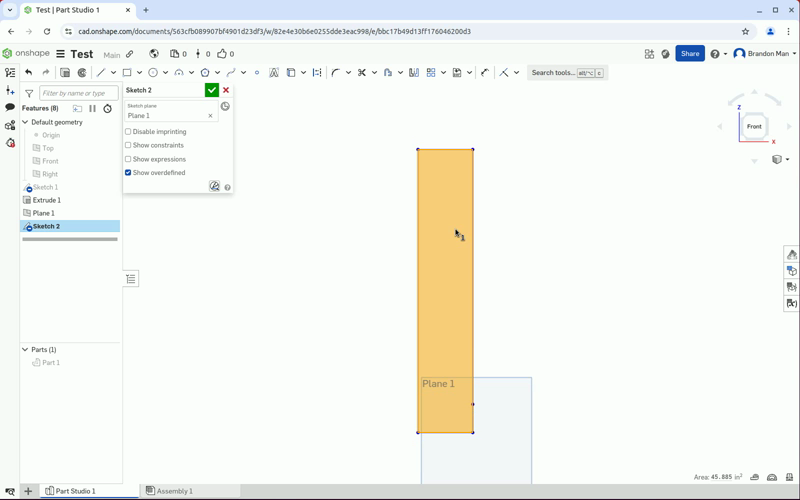
scroll(-6)
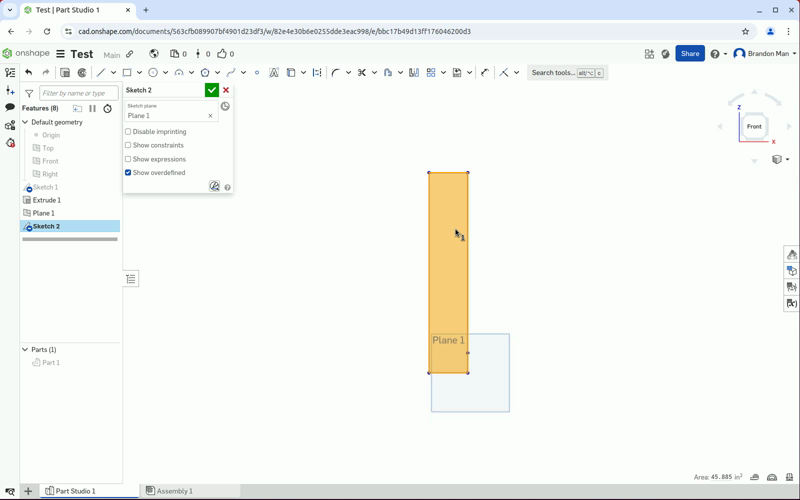
scroll(-6)
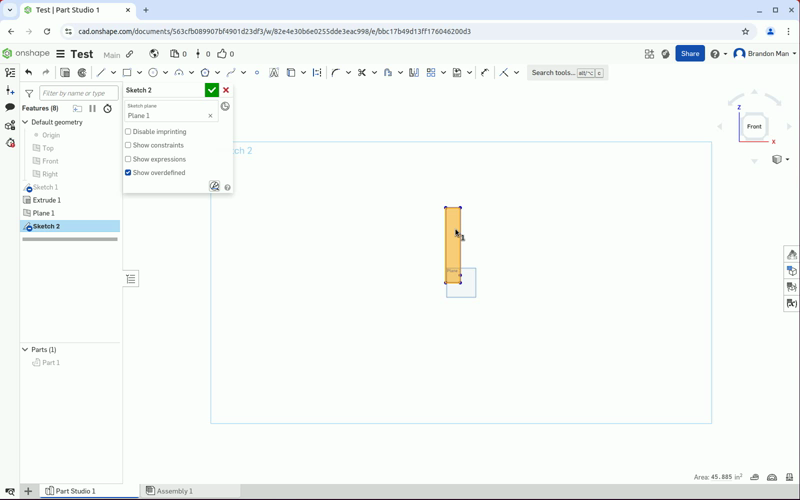
mouse_move(73, 352)
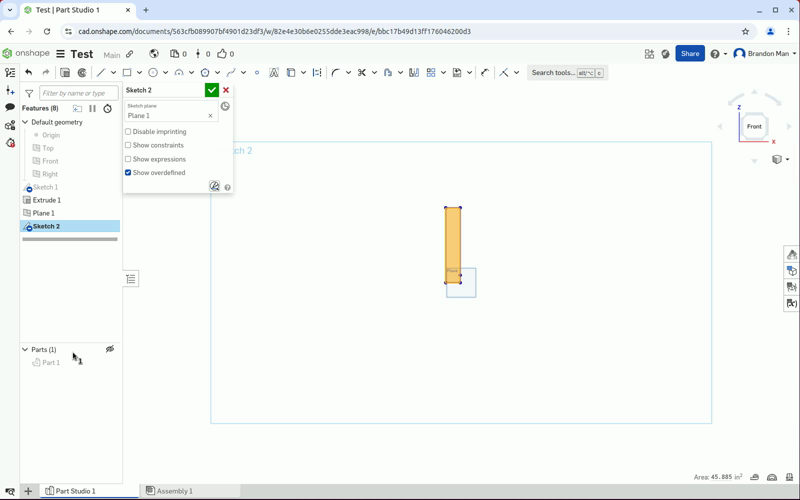
key(shift+y)
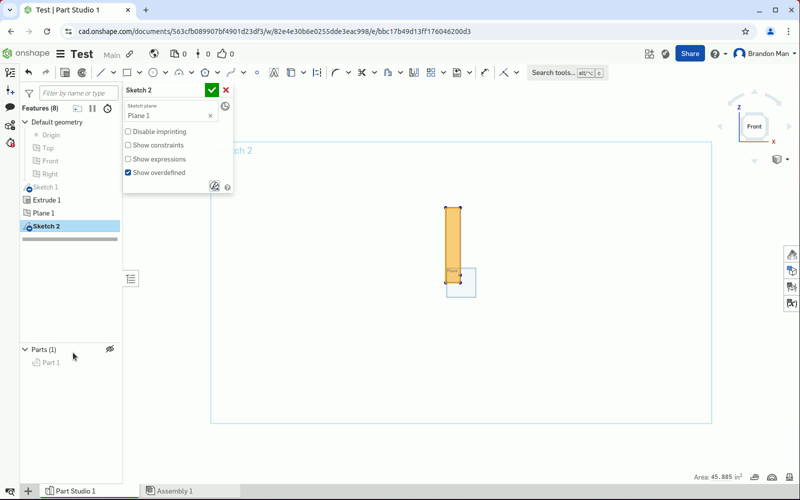
key(shift+e)
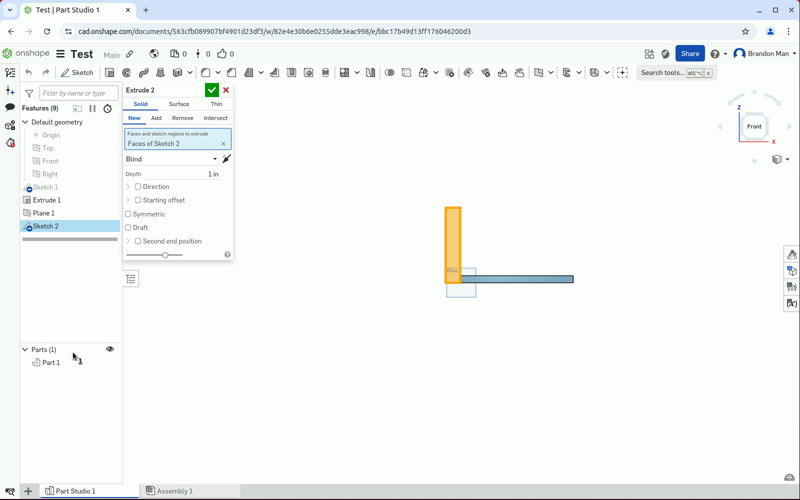
mouse_move(143, 106)
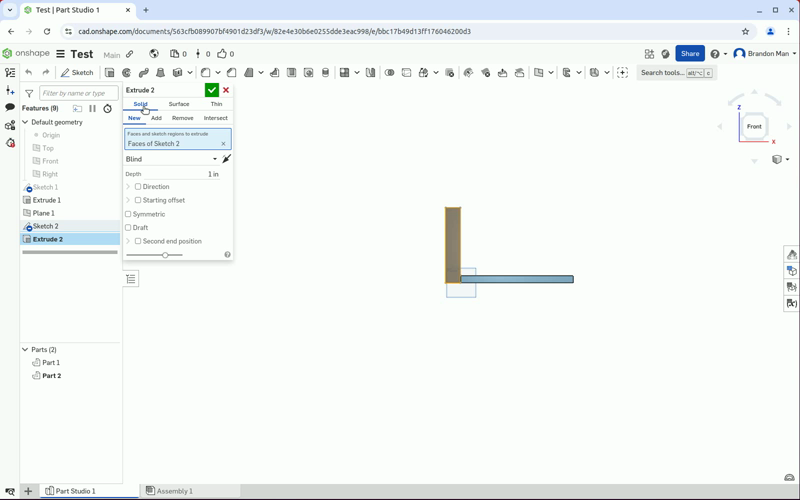
click(143, 106)
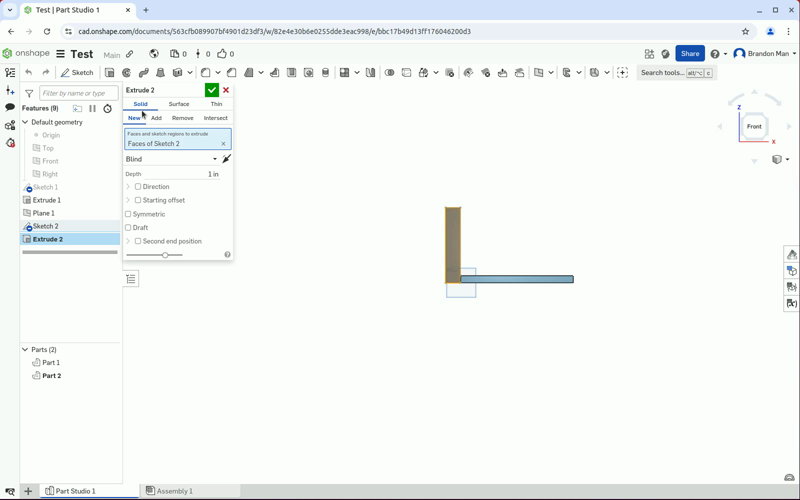
mouse_move(137, 120)
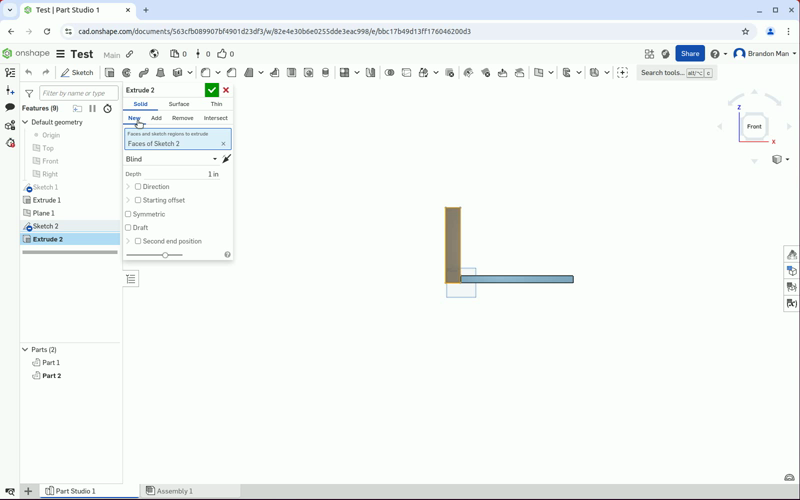
click(137, 120)
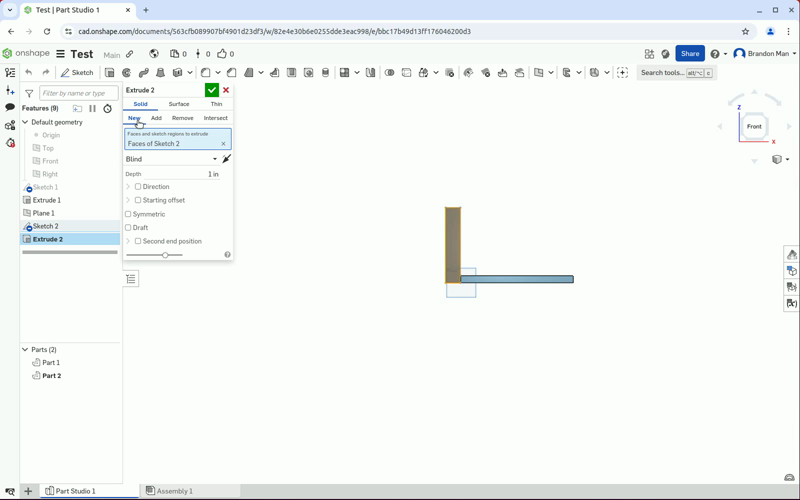
key(tab, 4)
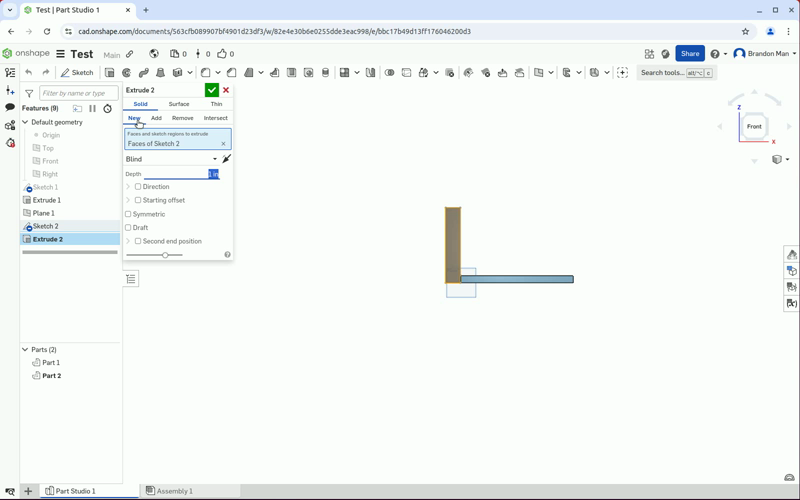
text(-10.11)
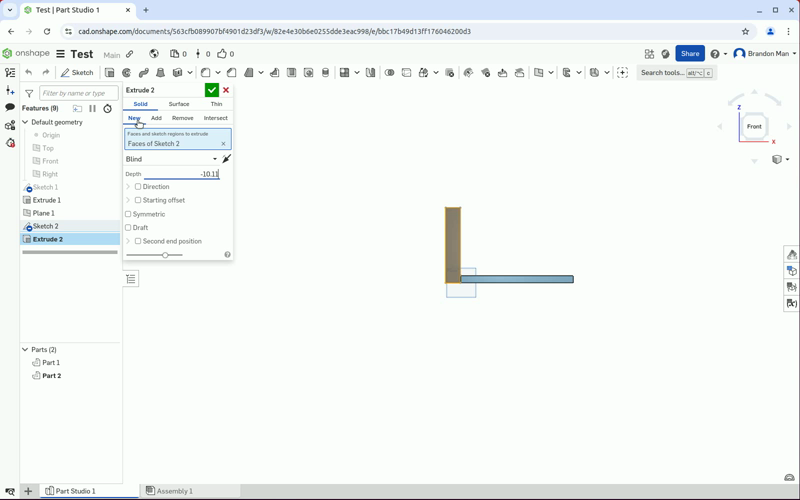
key(enter)
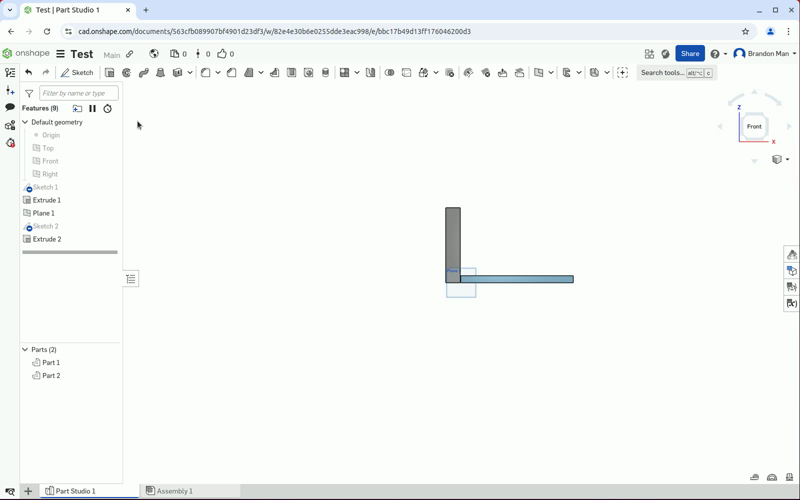
key(shift+h)
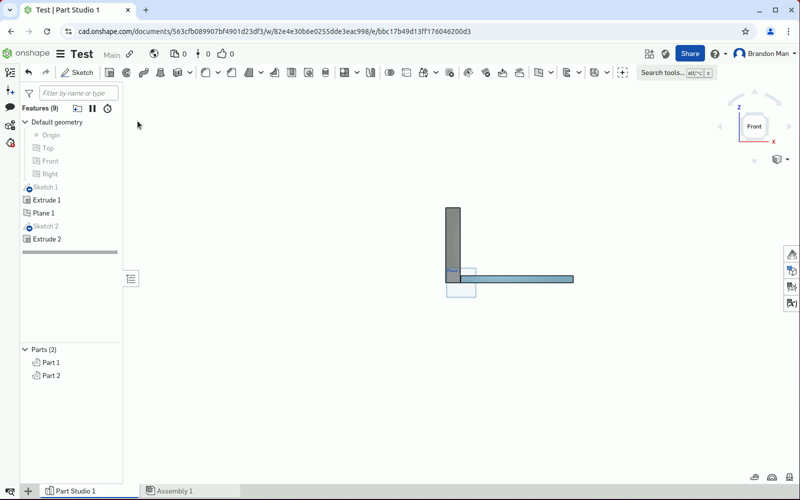
key(shift+h)
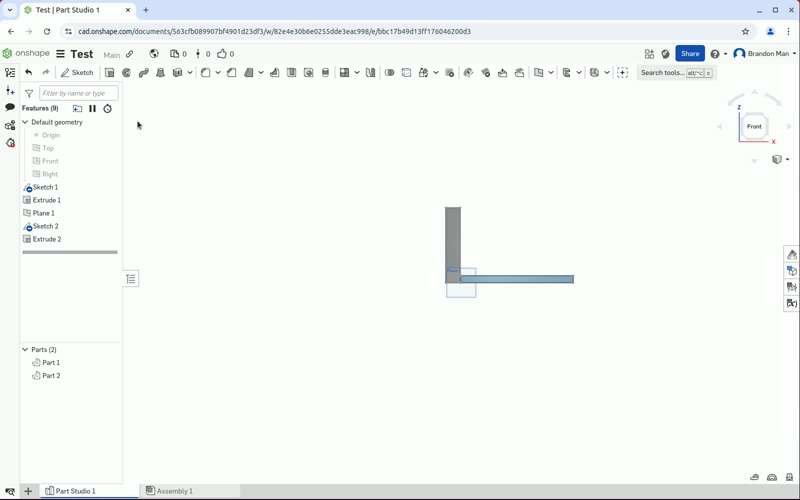
key(shift+7)
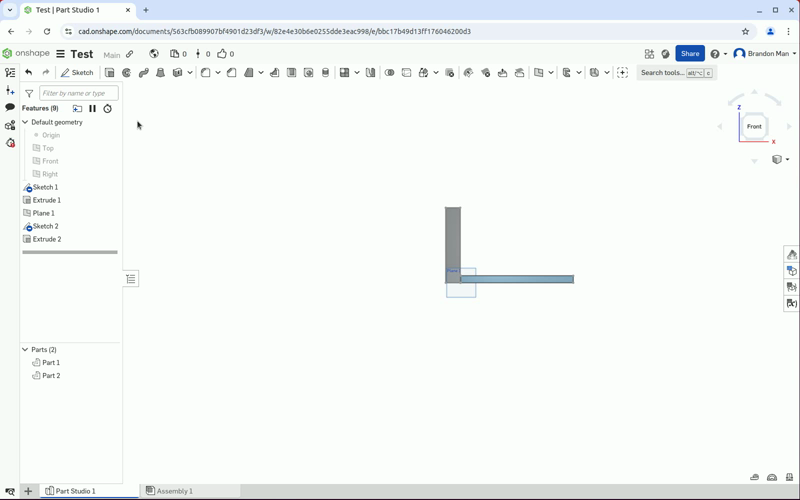
key(left, 2)
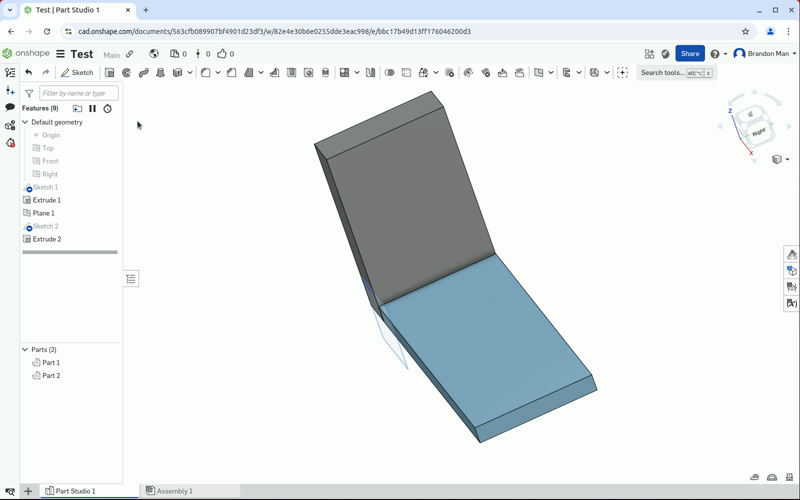
key(down, 2)
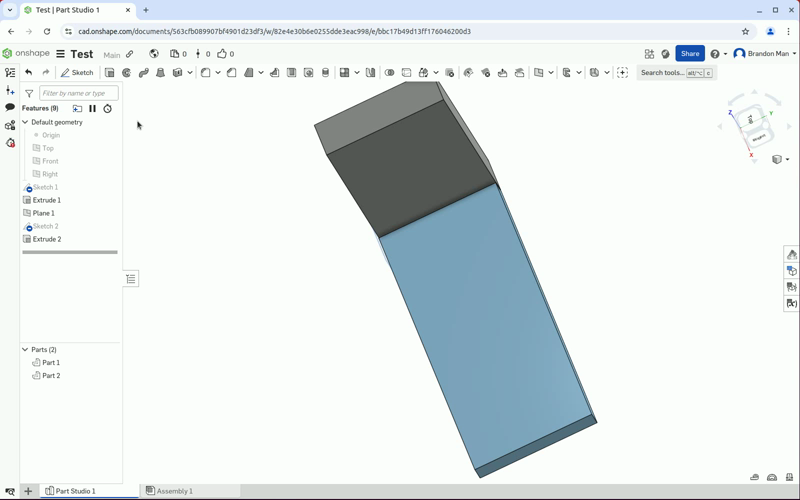
key(up, 2)
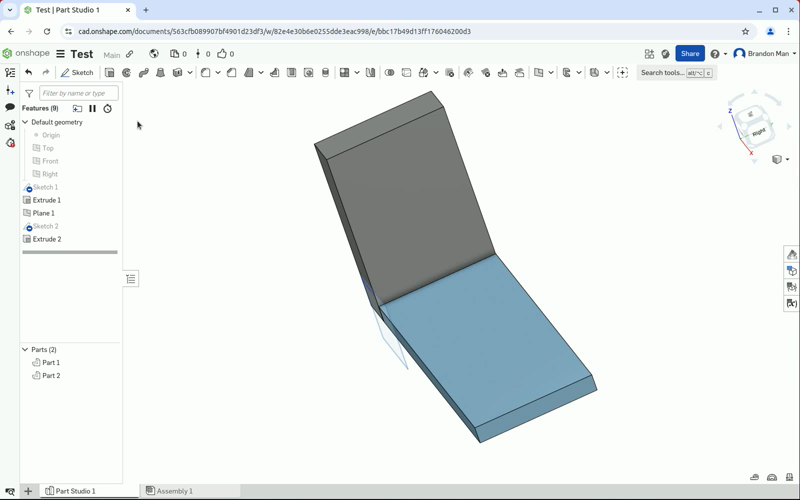
key(right, 2)
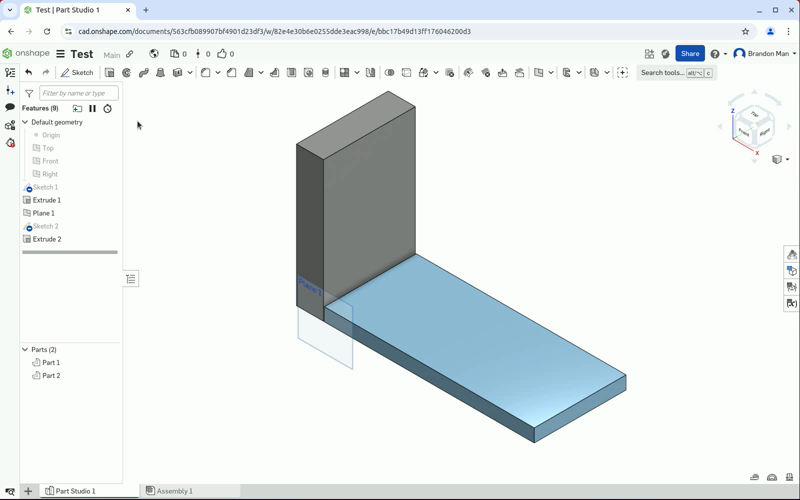
mouse_move(73, 189)
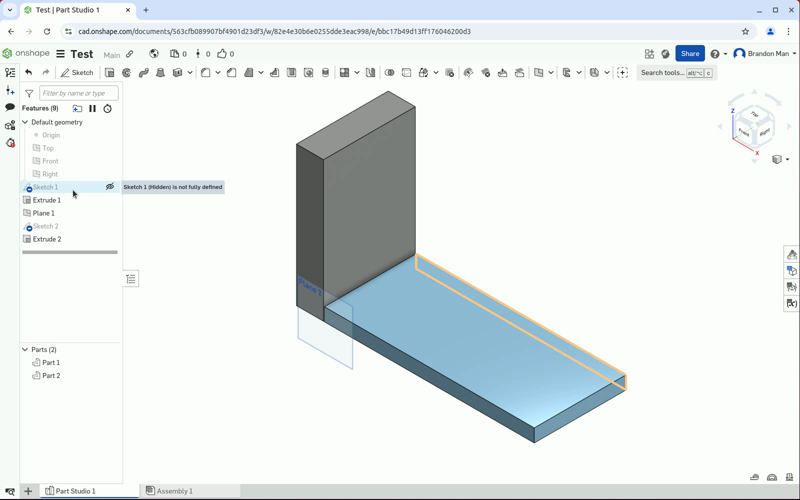
click(73, 189)